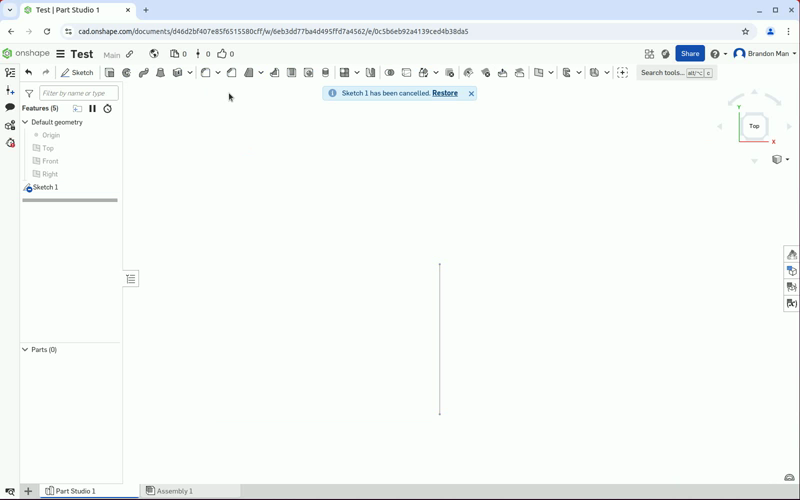
key(shift+h)
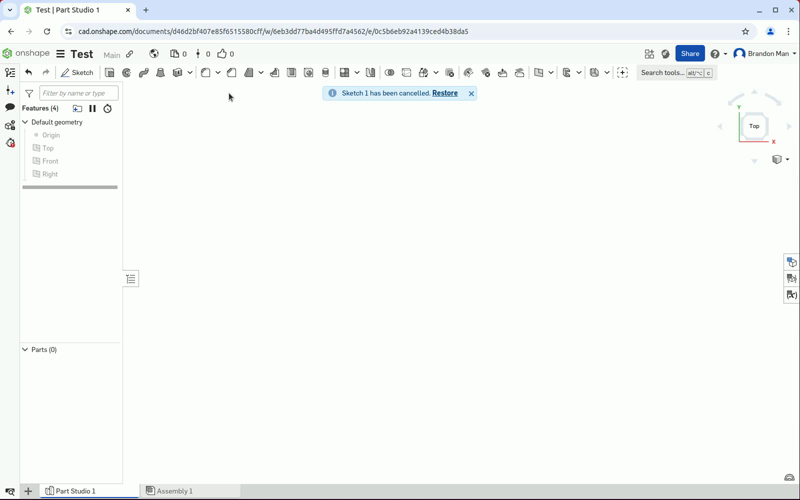
mouse_move(73, 352)
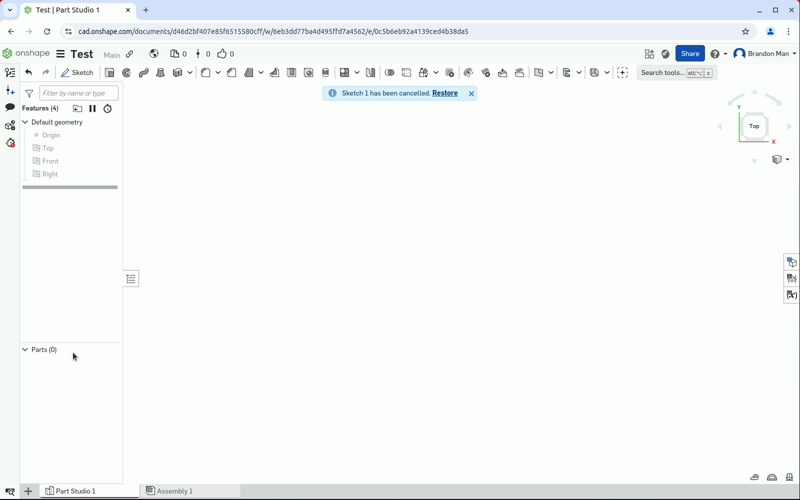
key(y)
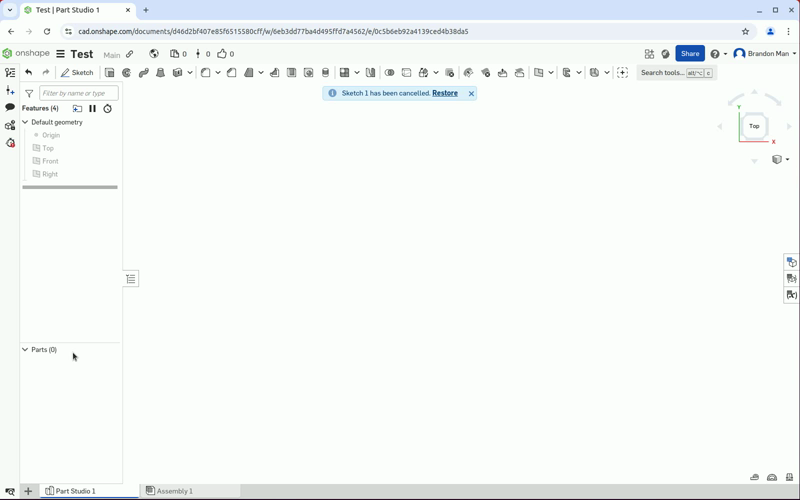
key(shift+p)
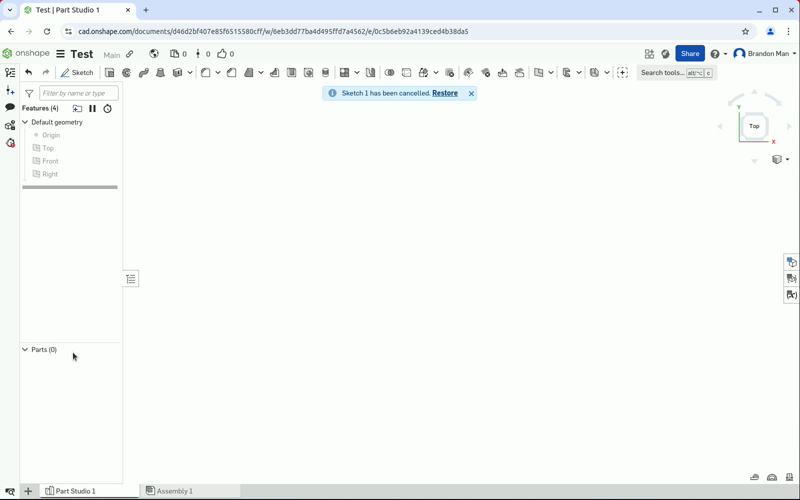
key(space)
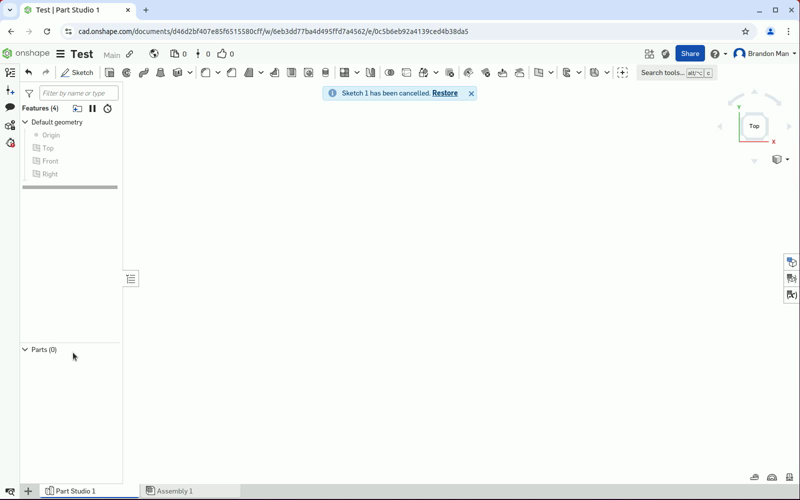
key_down(shift)
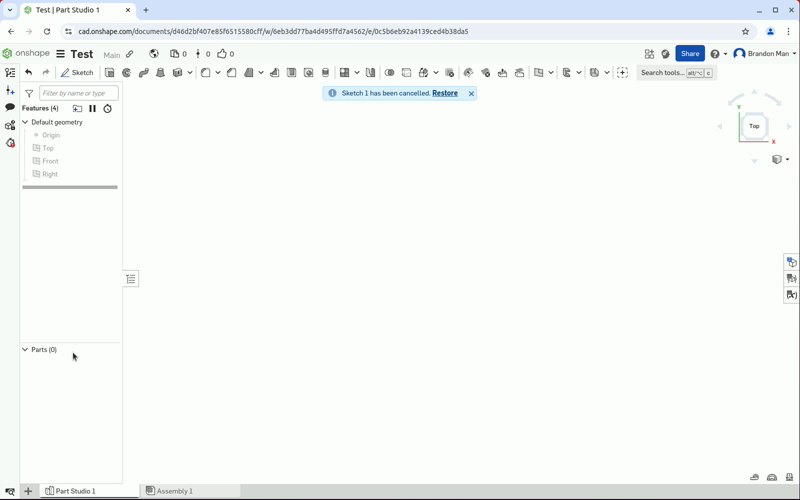
key(up)
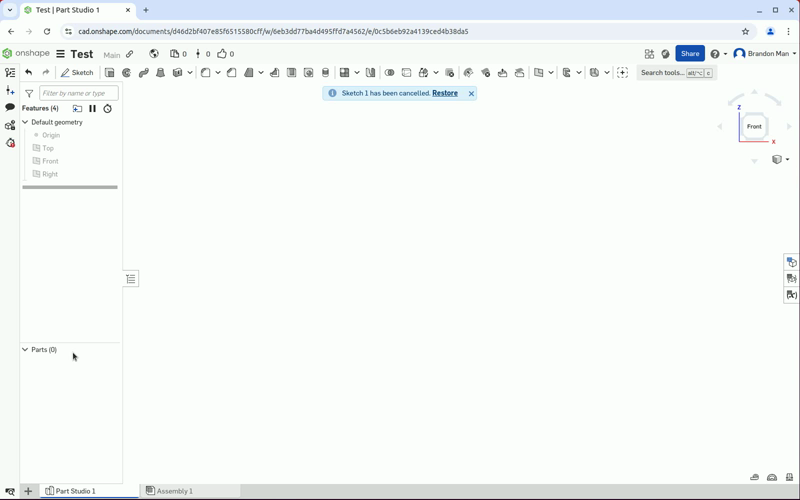
key_up(shift)
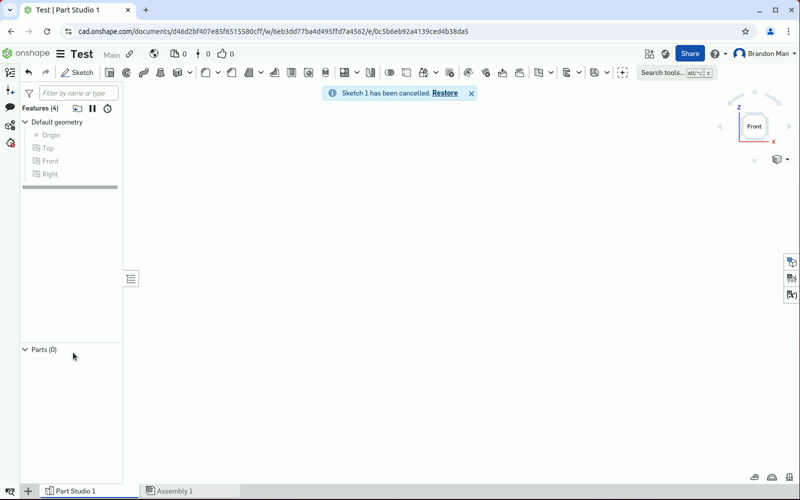
mouse_move(73, 352)
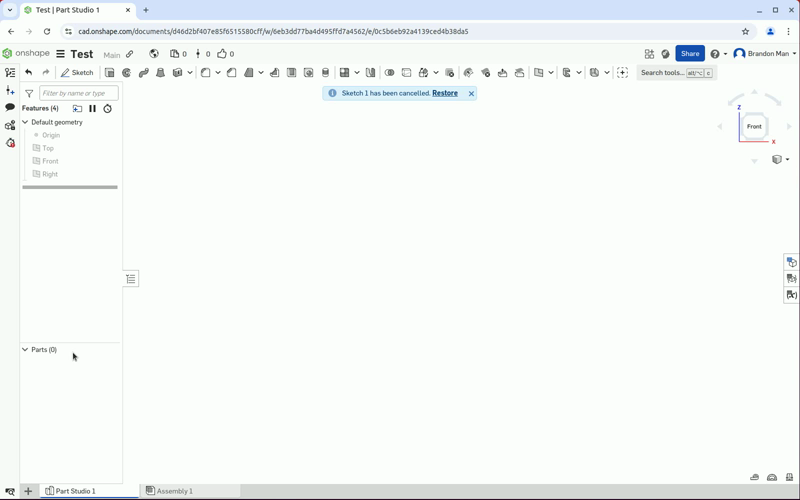
key(shift+y)
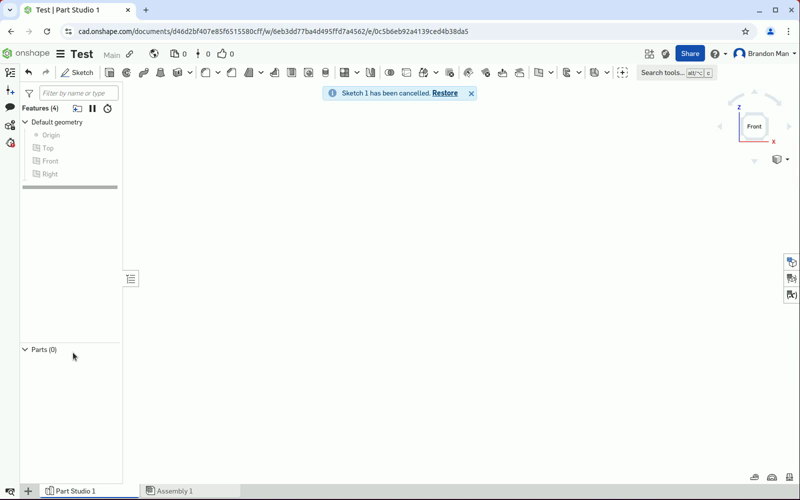
key(shift+s)
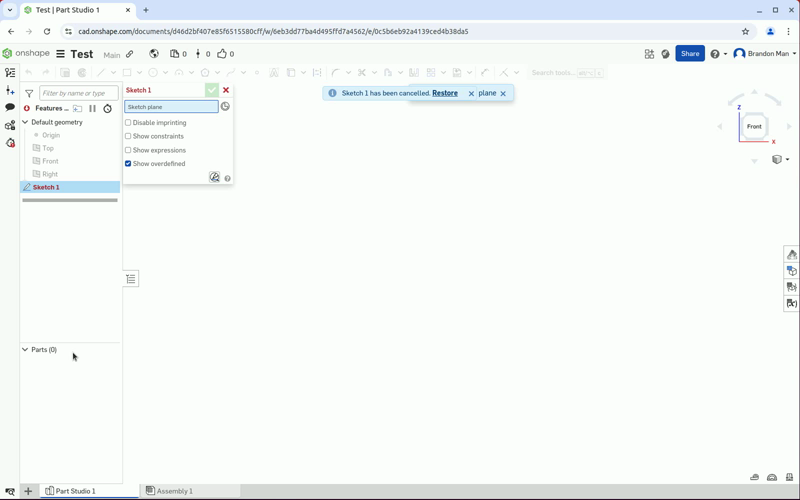
mouse_move(73, 163)
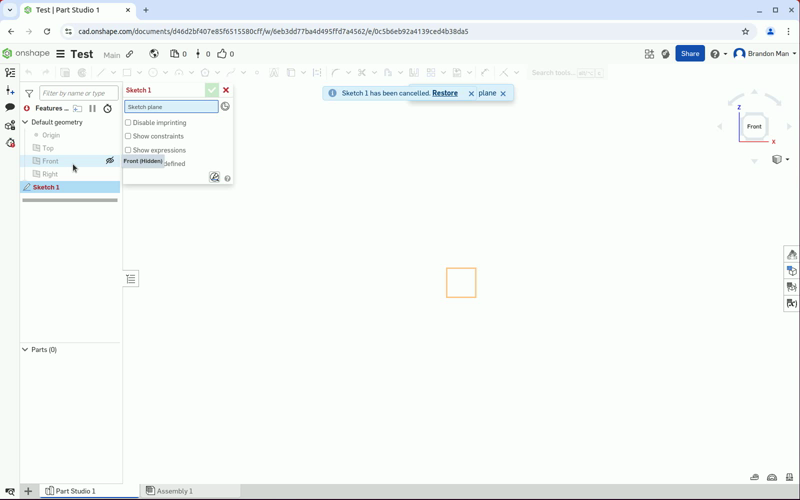
click(73, 163)
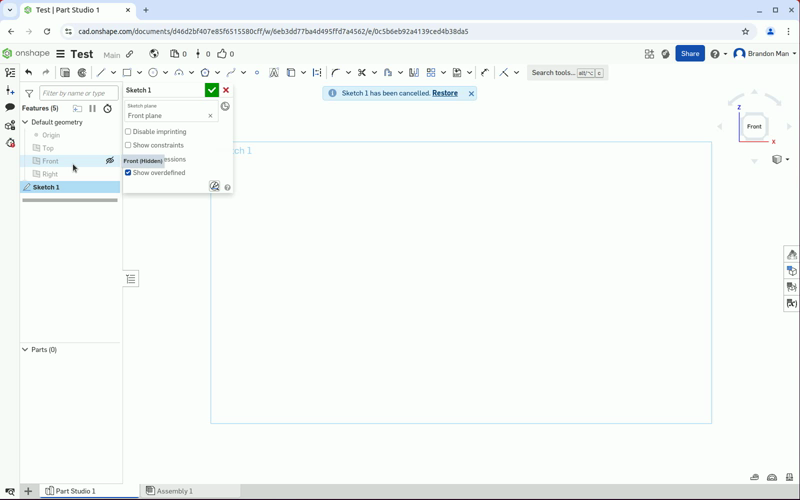
mouse_move(73, 352)
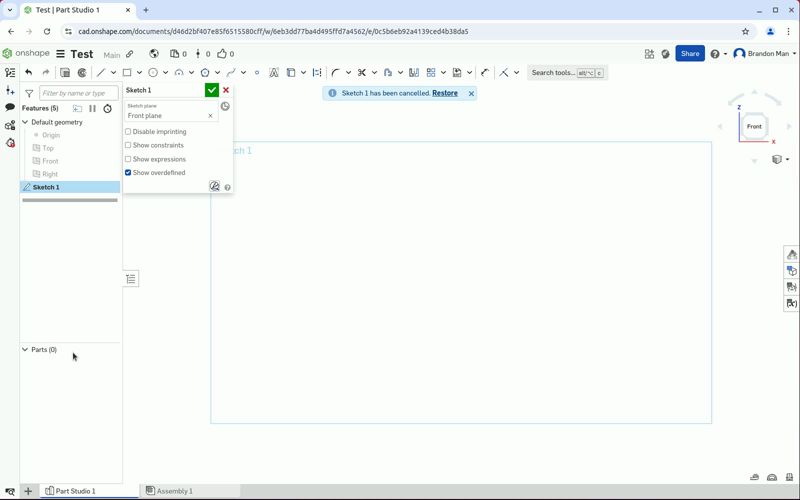
key(y)
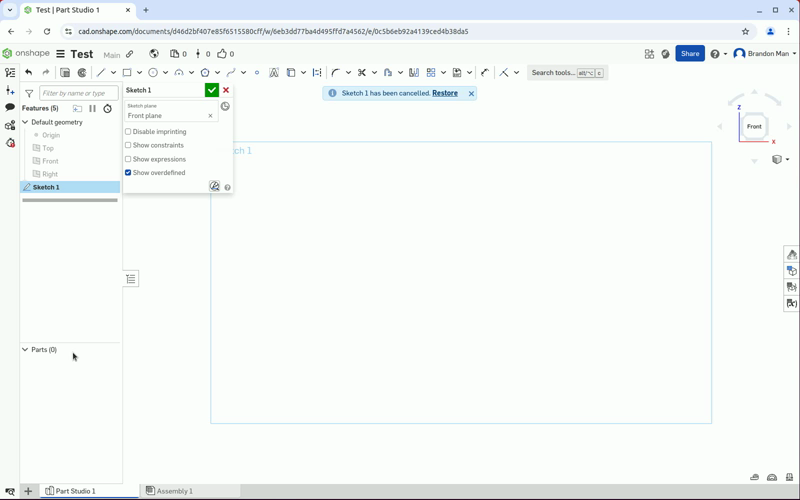
key(l)
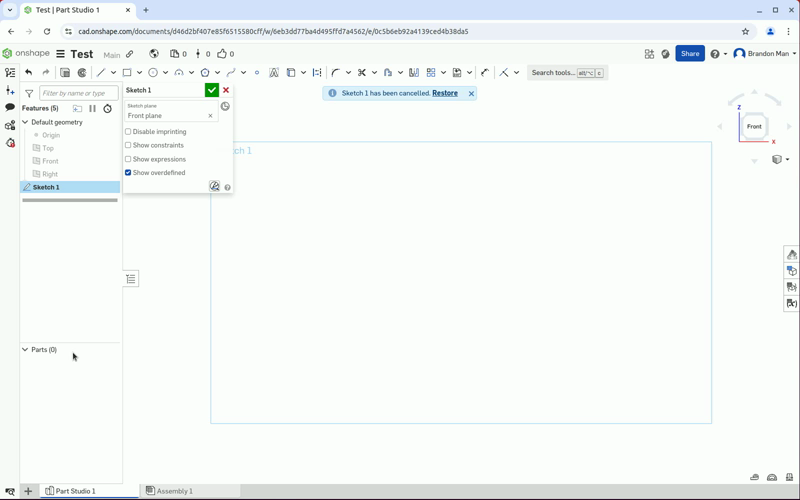
key_down(shift)
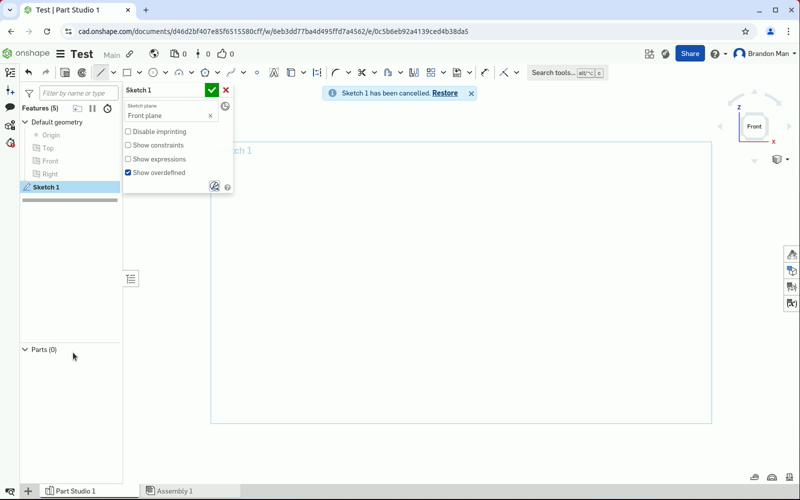
mouse_move(411, 282)
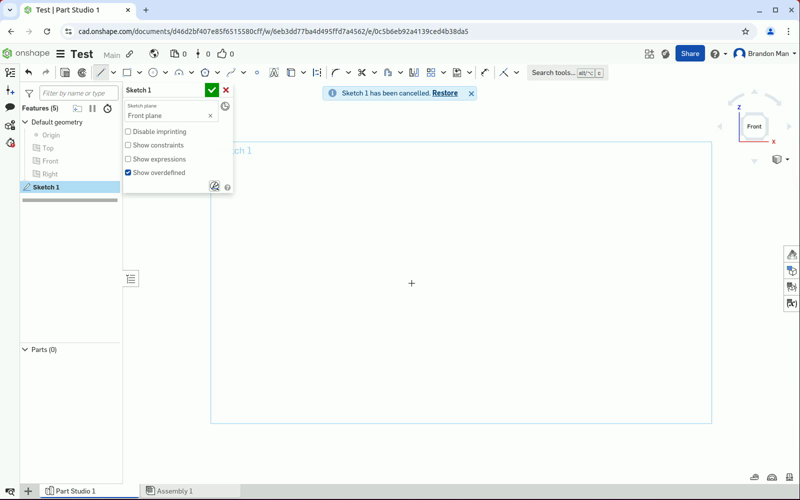
click(411, 282)
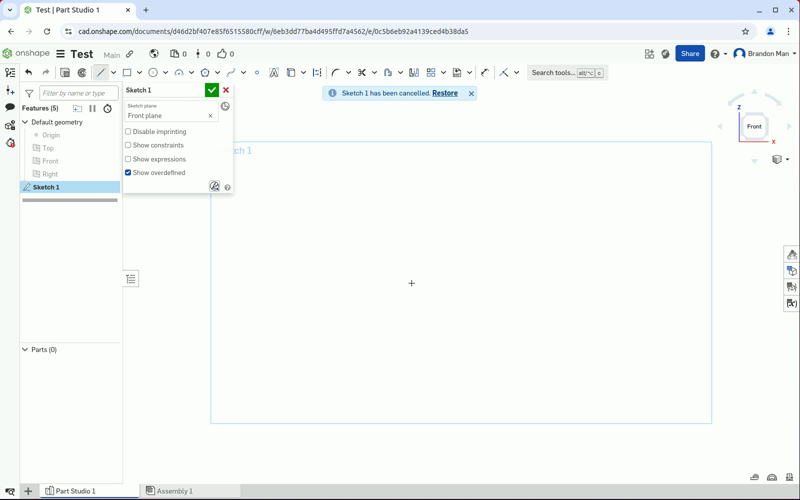
key_up(shift)
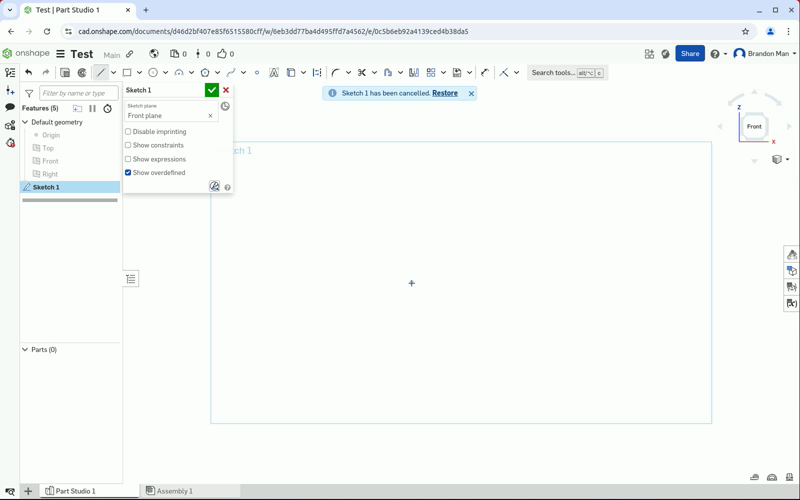
key_down(shift)
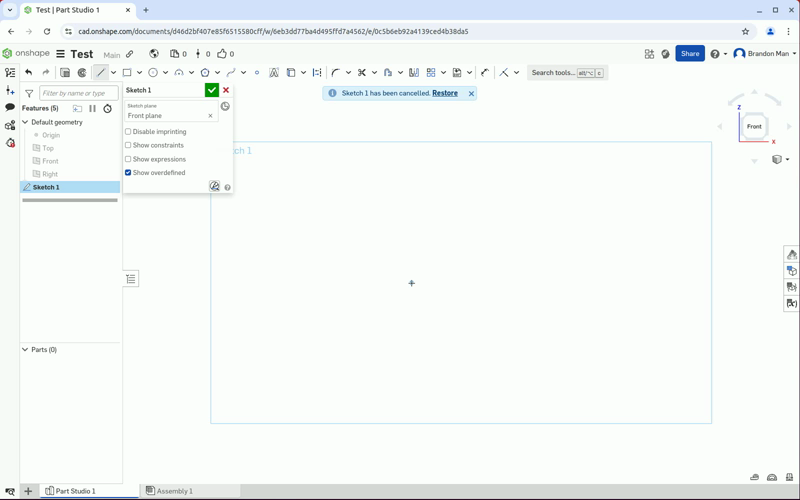
mouse_move(513, 282)
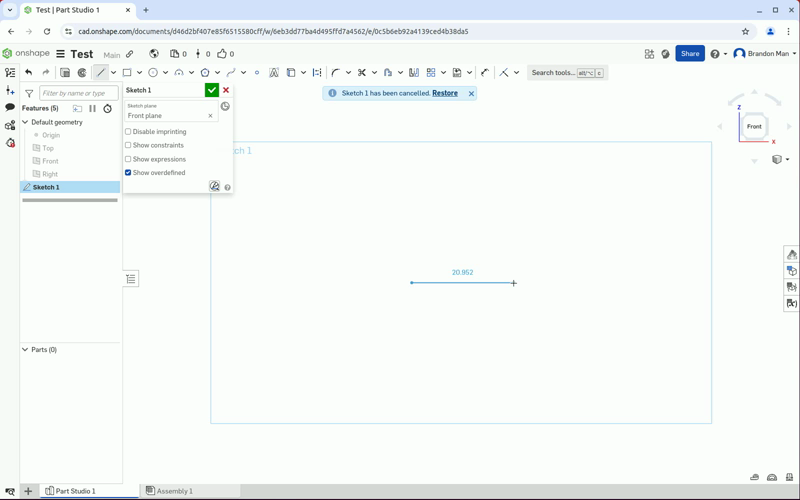
click(513, 282)
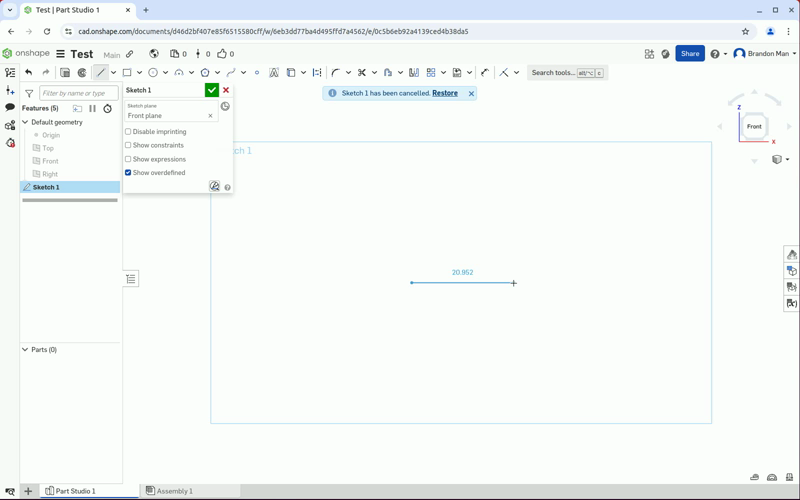
key_up(shift)
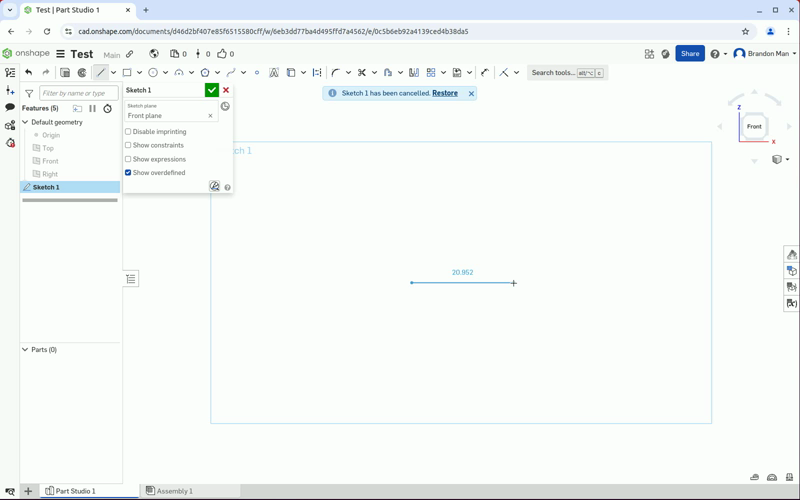
key_down(shift)
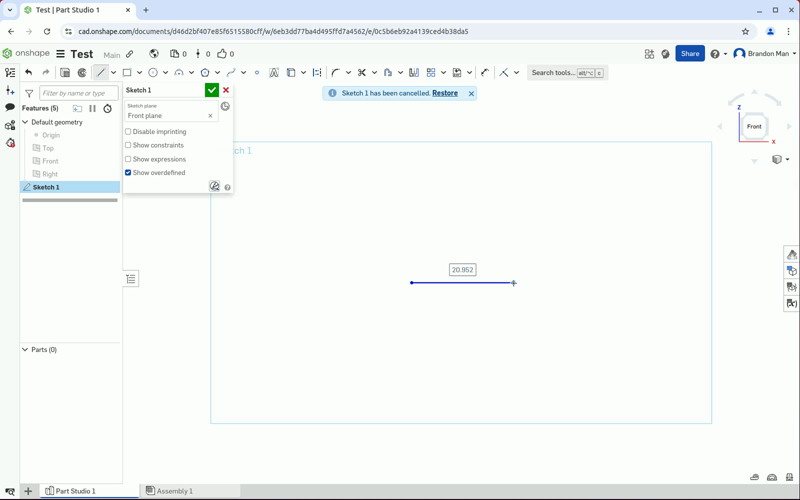
mouse_move(543, 282)
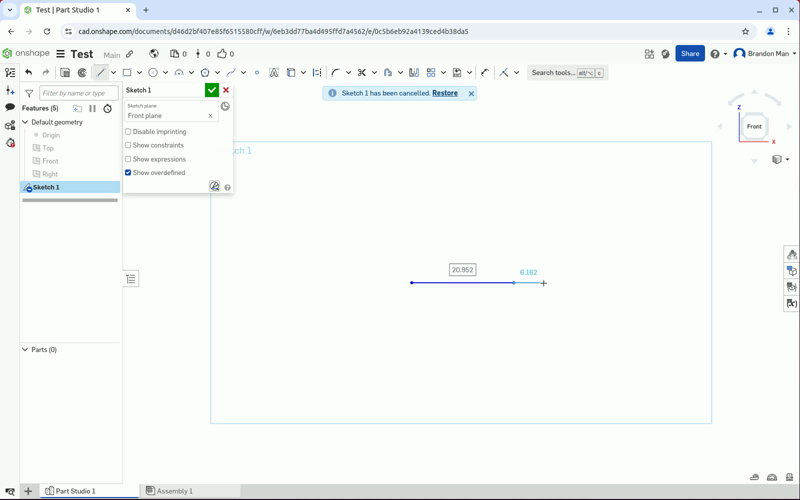
mouse_move(513, 262)
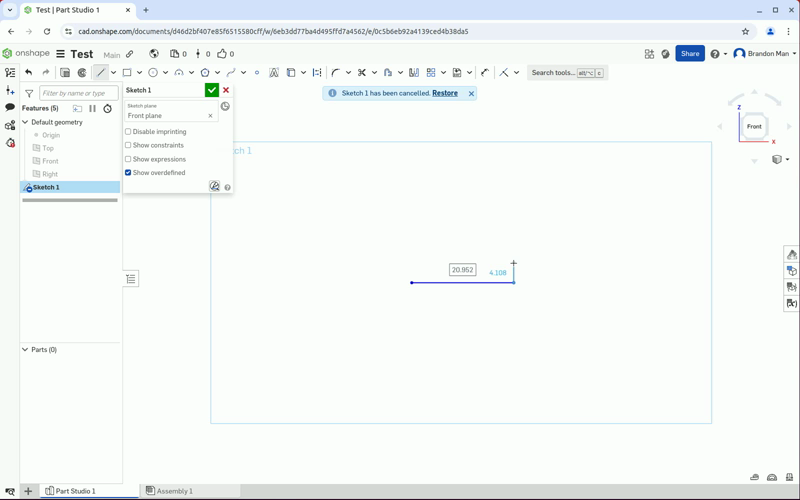
click(513, 262)
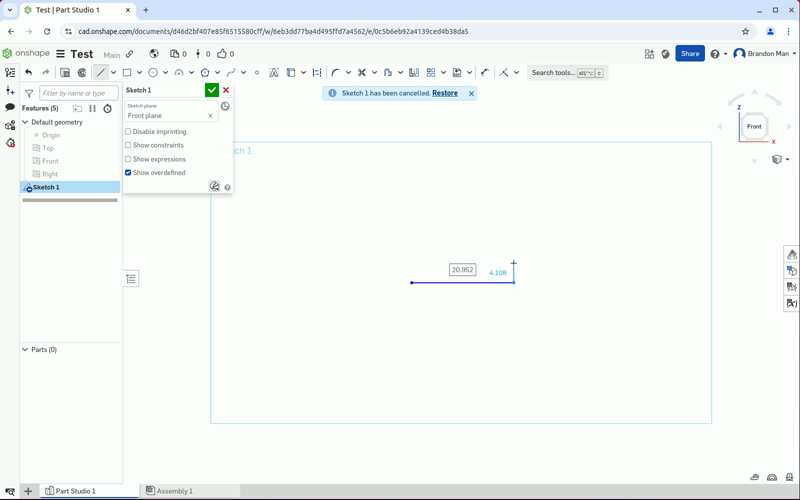
key_up(shift)
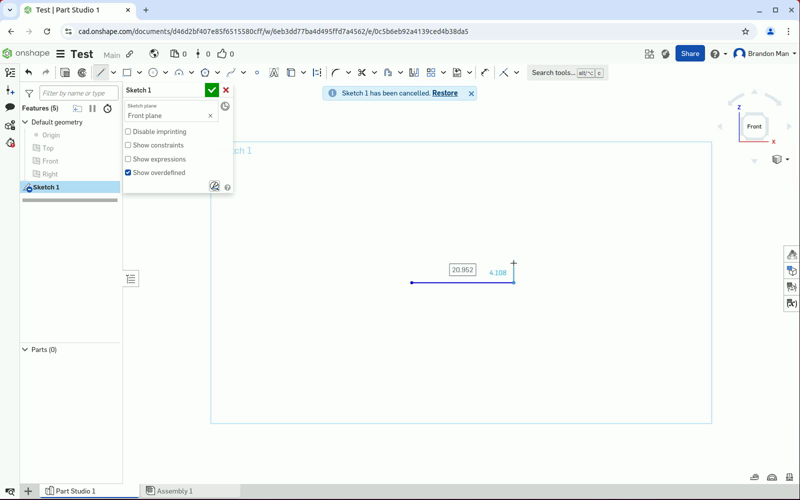
key_down(shift)
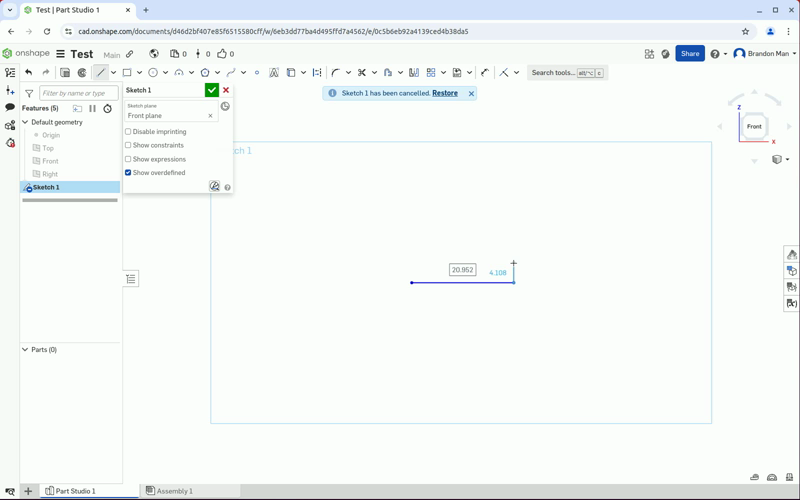
mouse_move(543, 262)
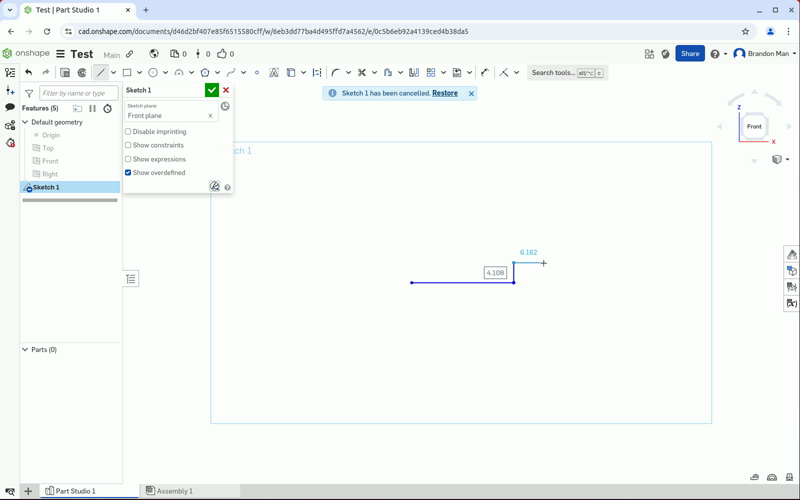
mouse_move(482, 231)
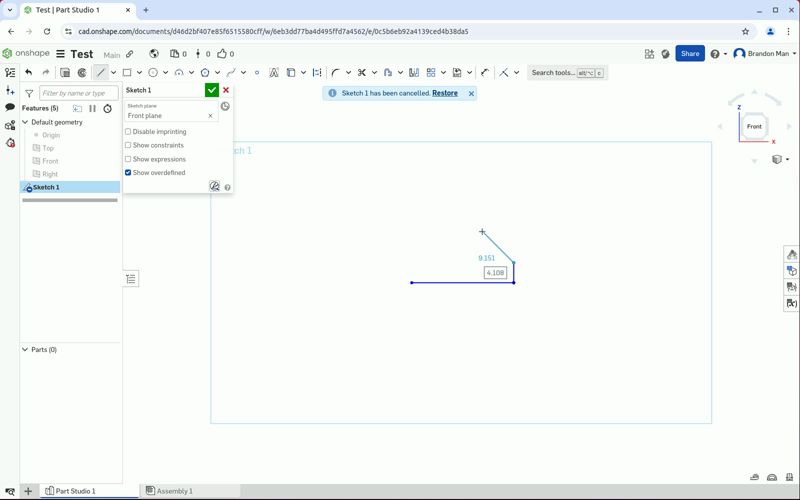
click(482, 231)
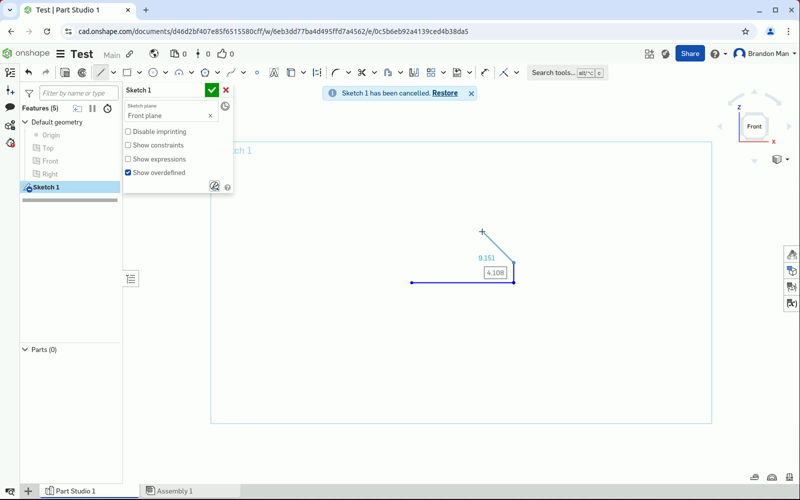
key_up(shift)
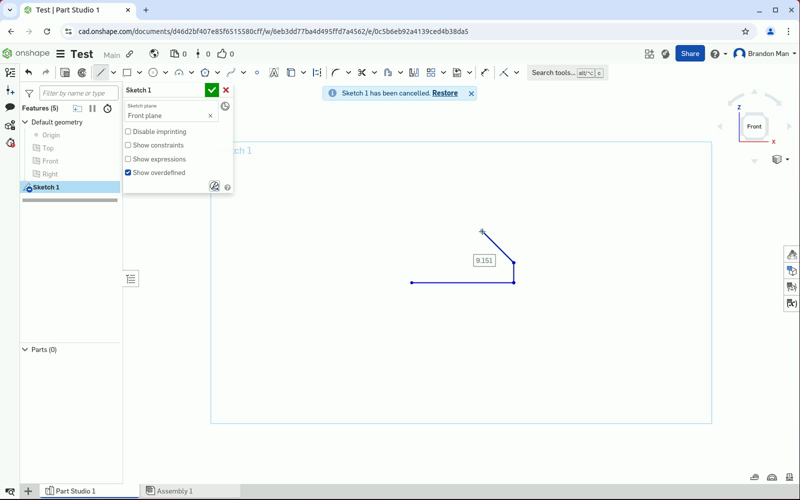
key_down(shift)
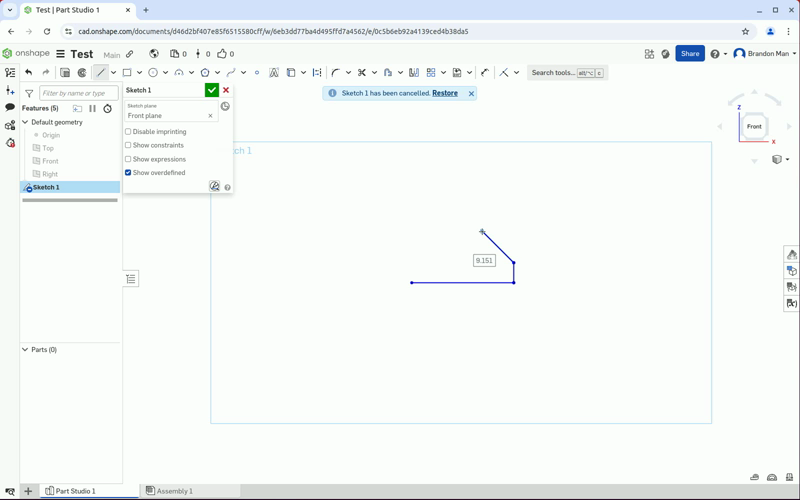
mouse_move(512, 231)
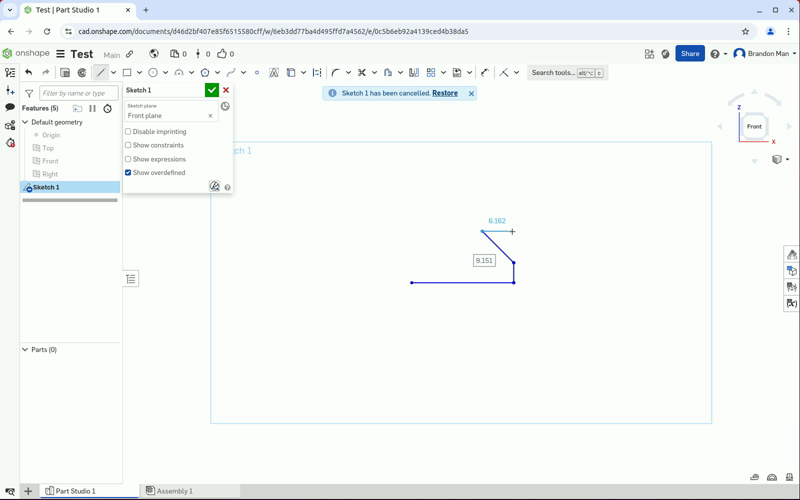
mouse_move(441, 231)
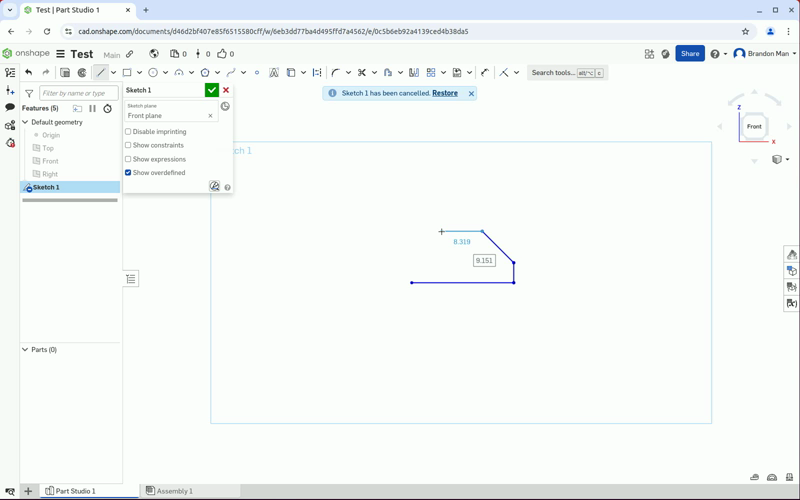
click(441, 231)
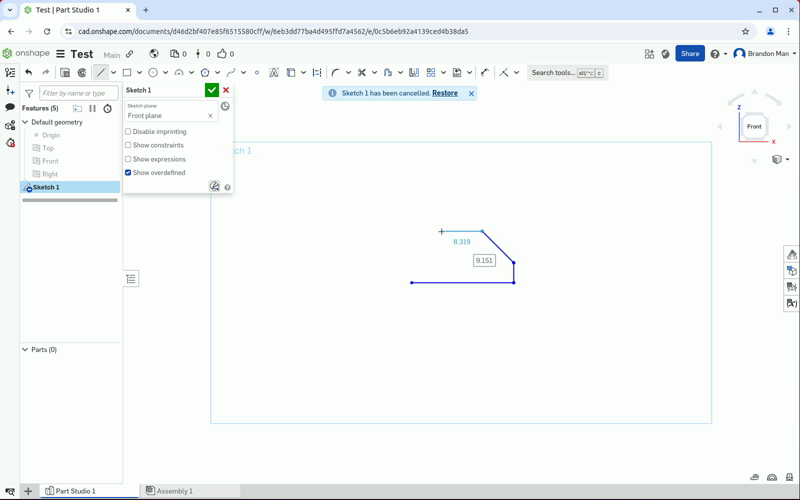
key_up(shift)
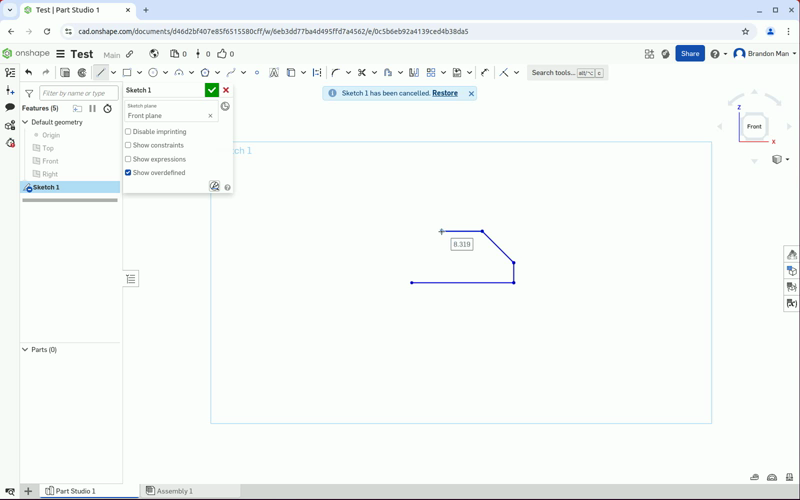
key_down(shift)
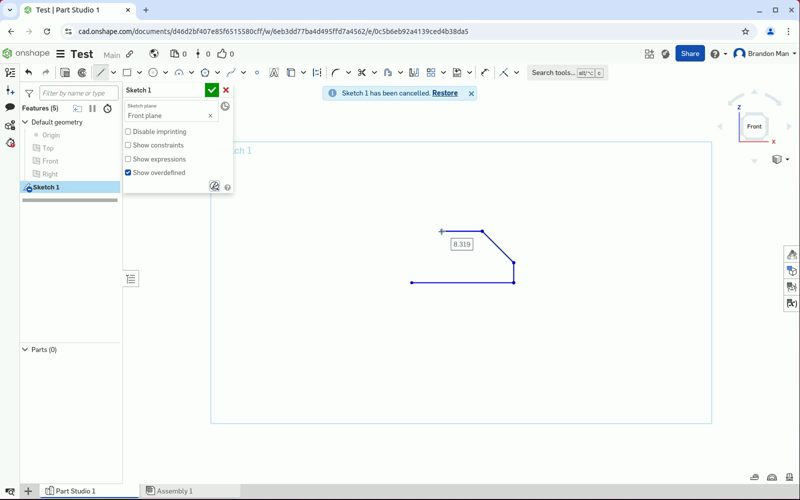
mouse_move(471, 231)
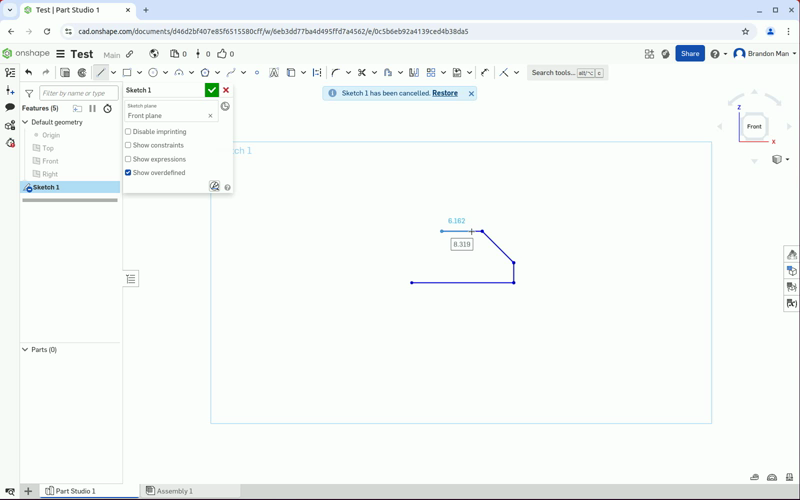
mouse_move(411, 262)
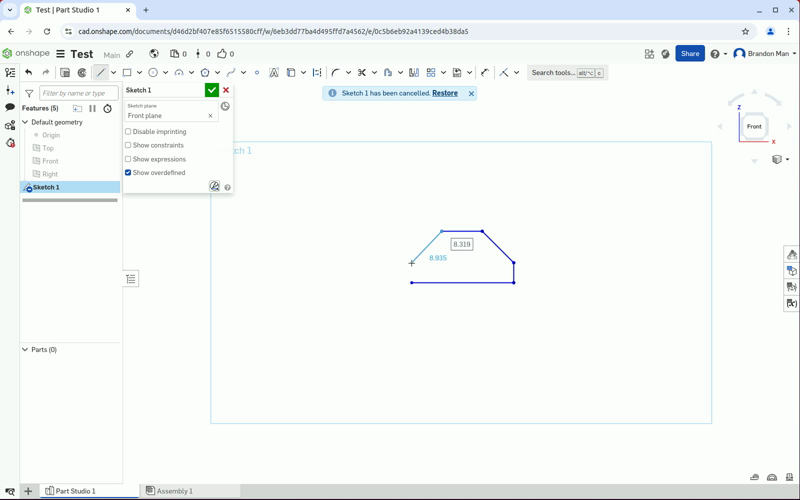
click(411, 262)
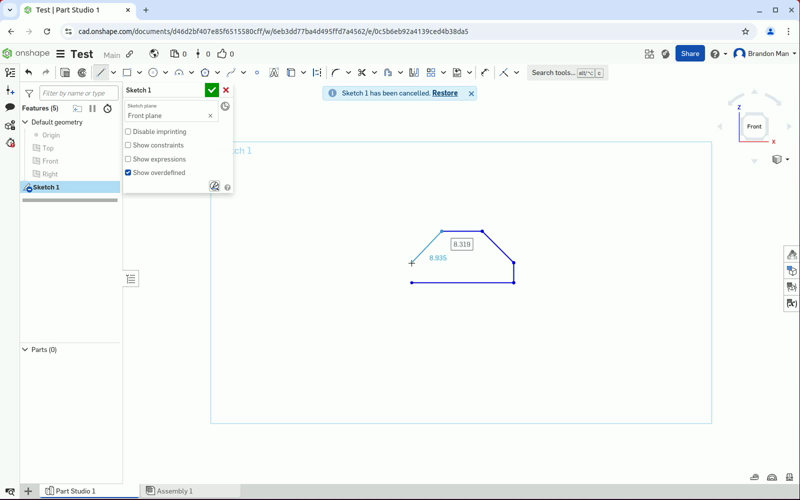
key_up(shift)
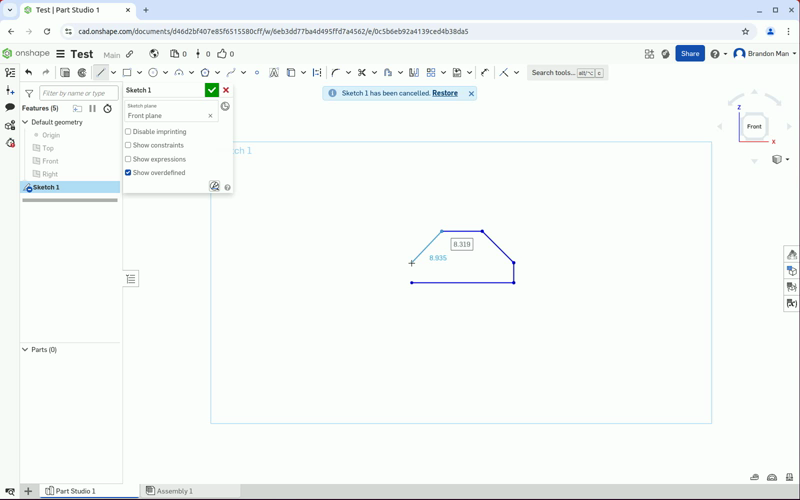
mouse_move(441, 262)
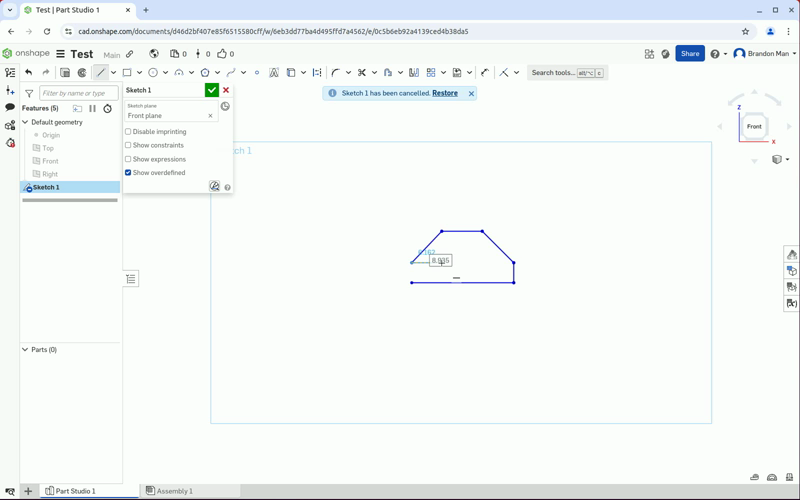
key_down(shift)
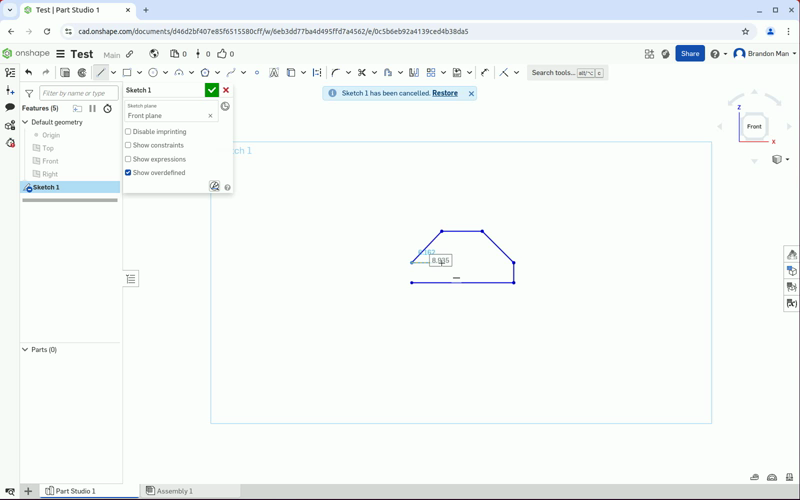
mouse_move(411, 282)
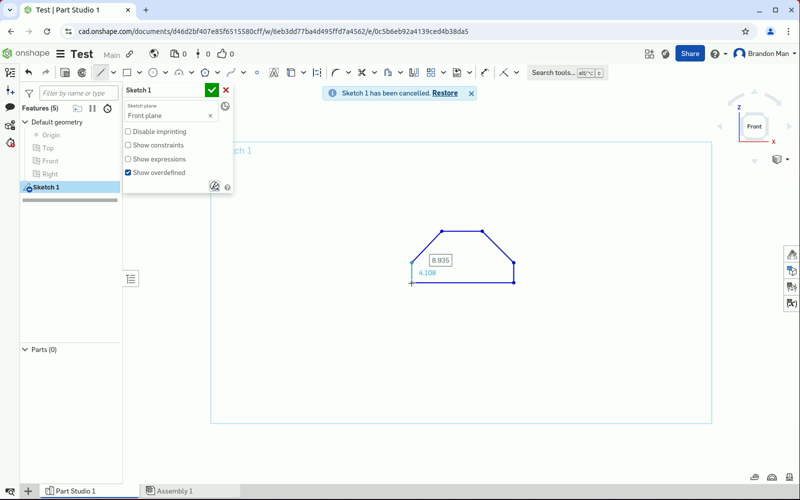
key_up(shift)
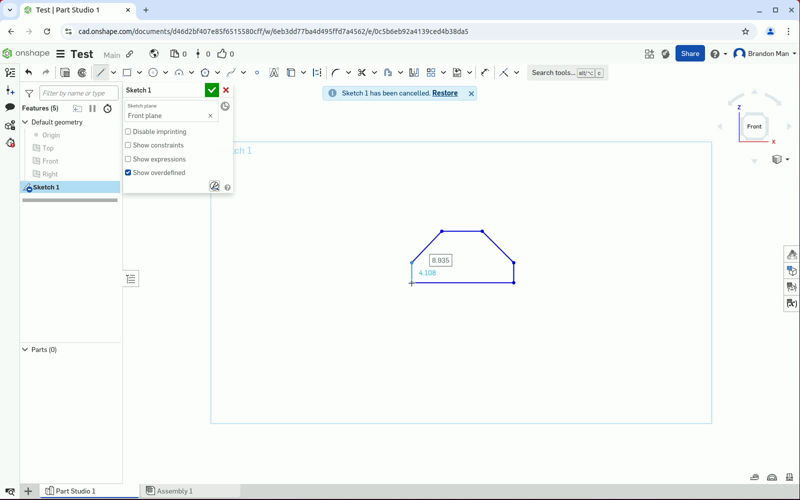
click(411, 282)
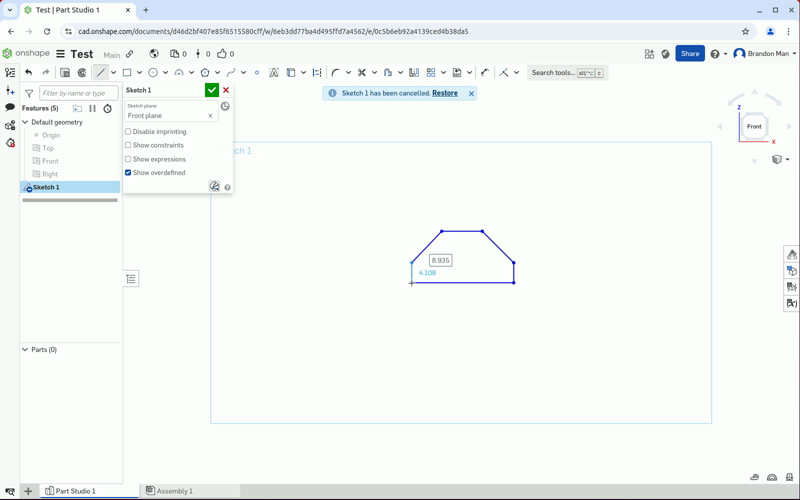
key(esc)
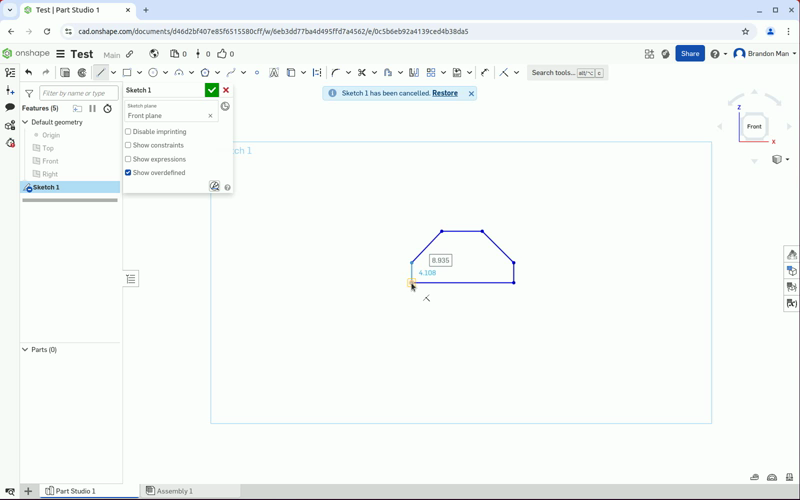
mouse_move(464, 257)
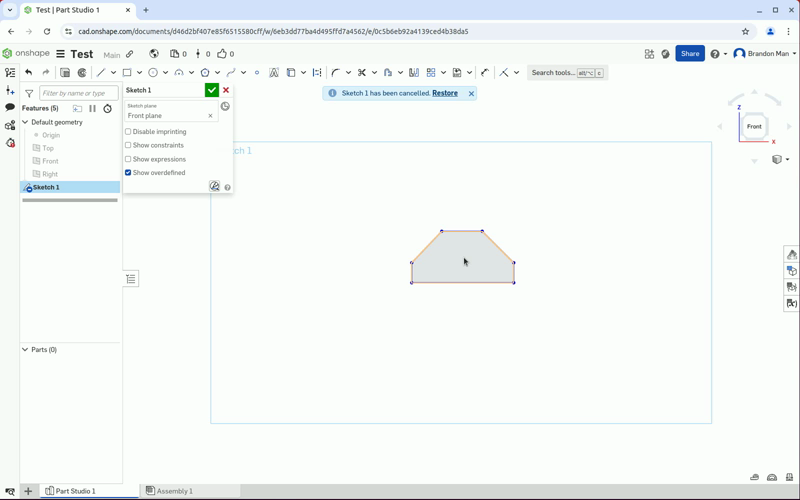
click(464, 257)
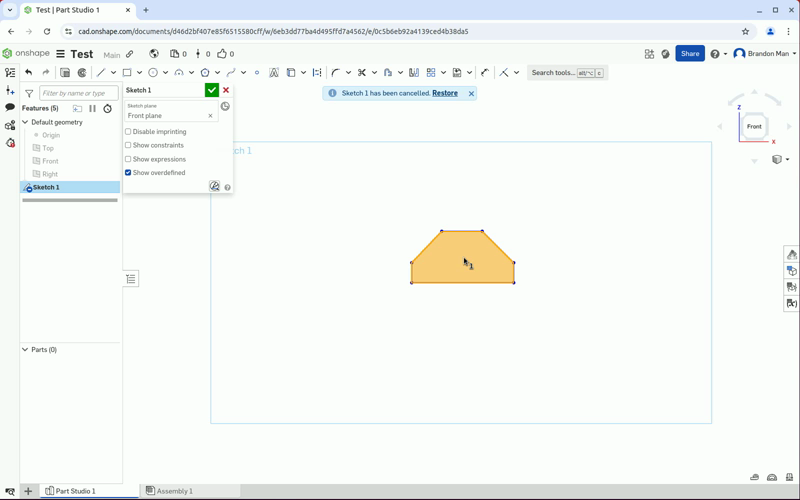
mouse_move(73, 352)
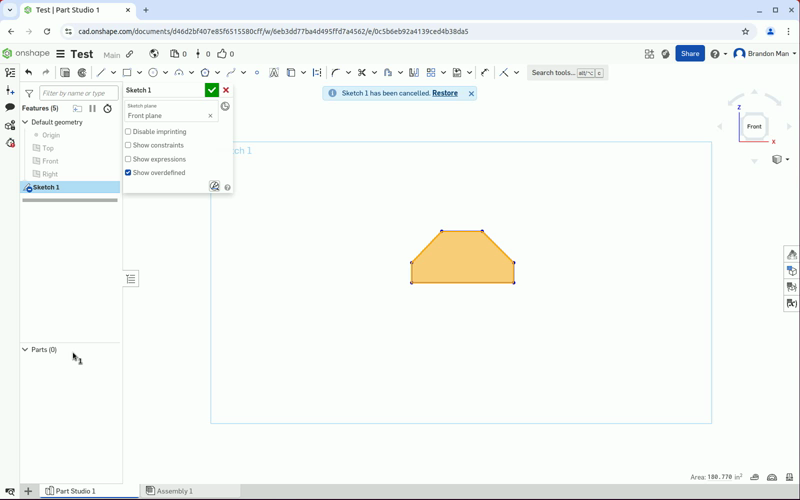
key(shift+y)
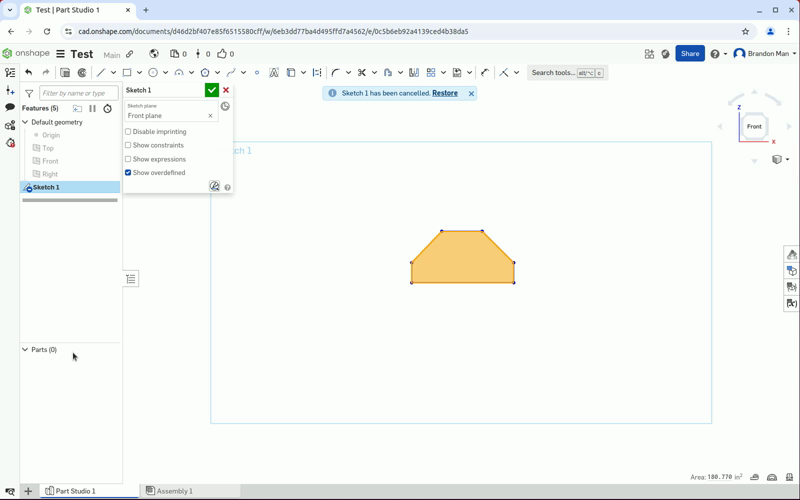
key(shift+e)
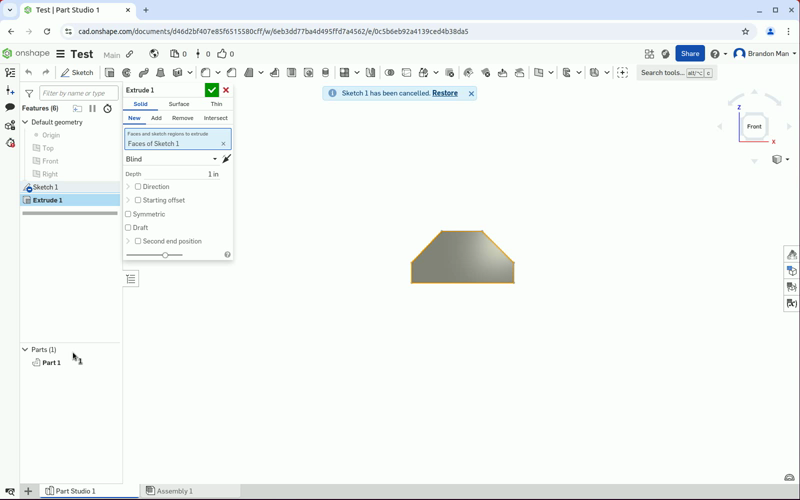
mouse_move(143, 106)
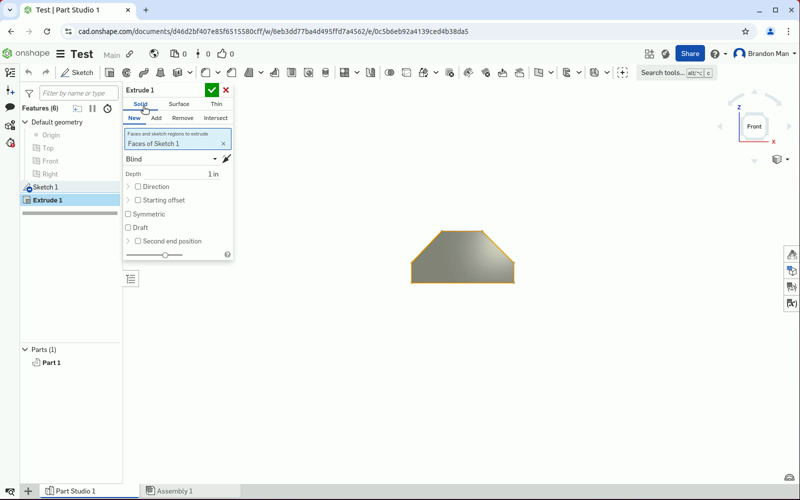
click(143, 106)
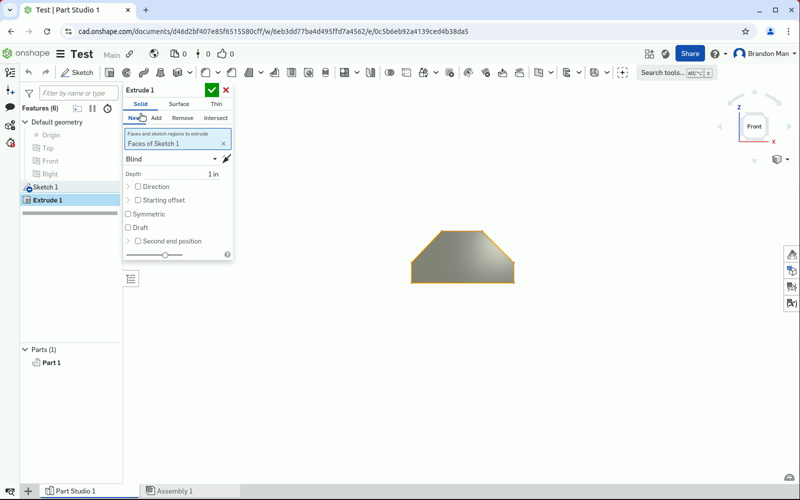
mouse_move(137, 120)
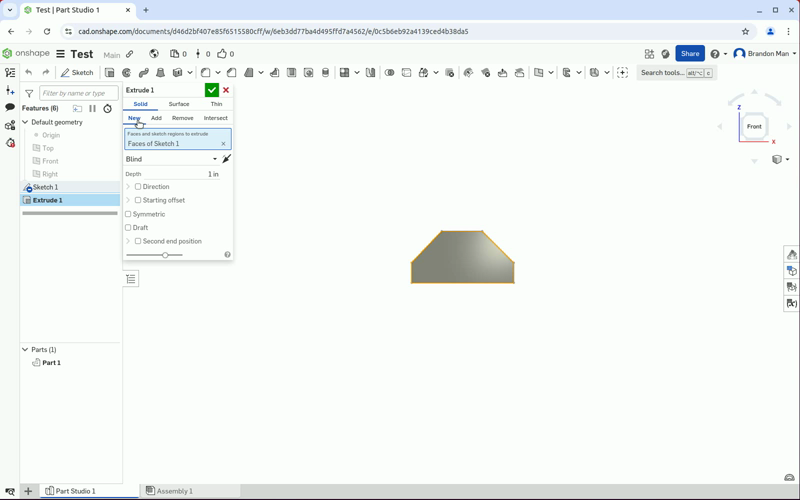
click(137, 120)
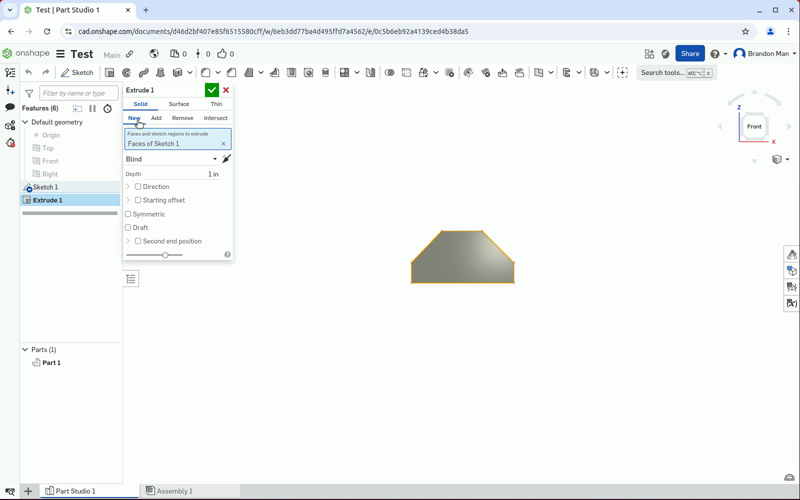
key(tab, 4)
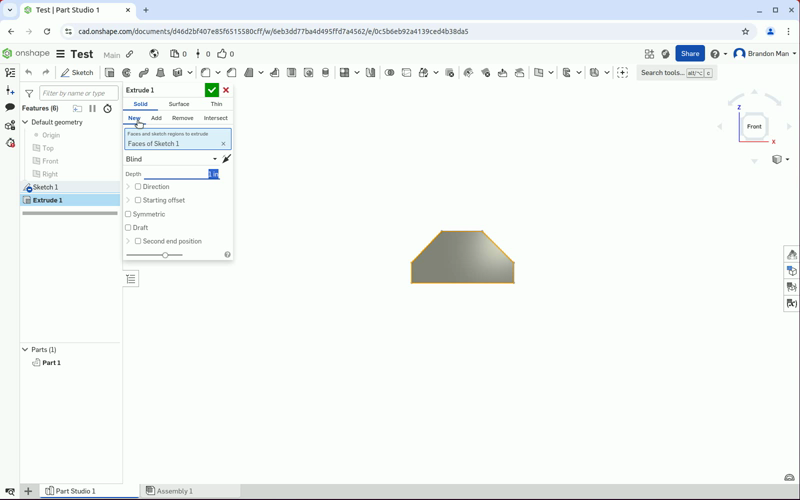
text(14.683)
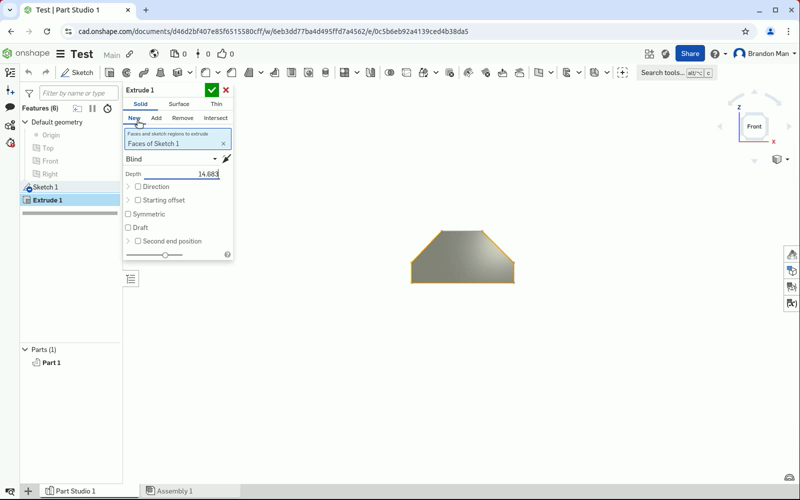
key(enter)
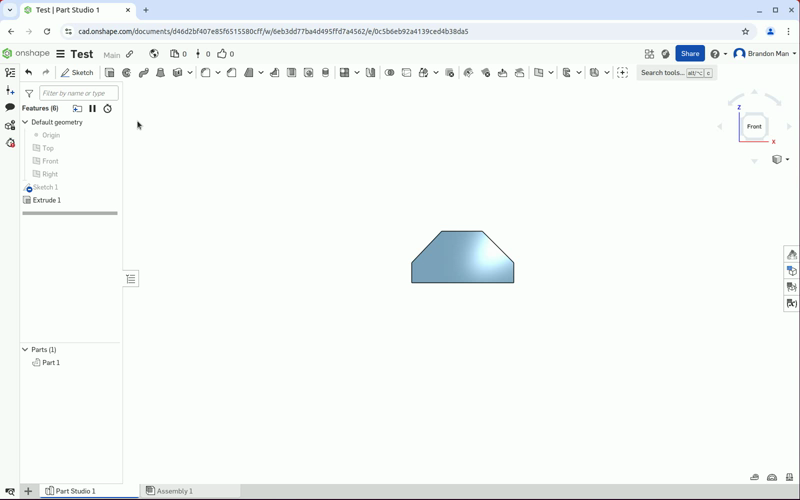
key(shift+h)
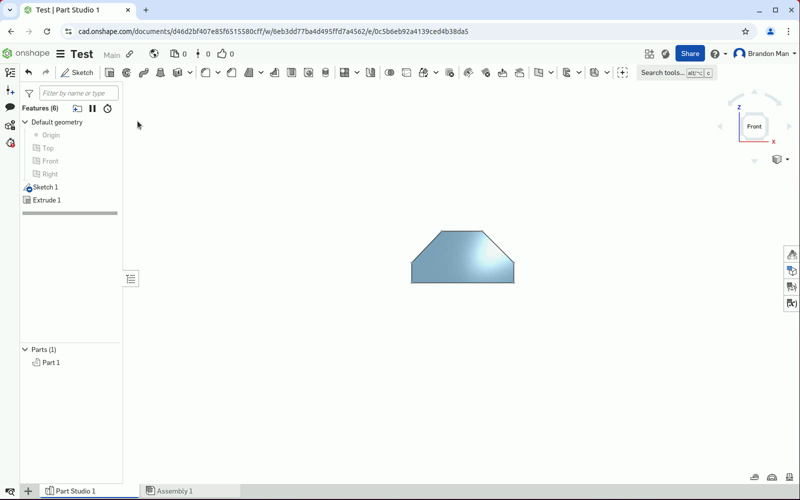
key(shift+h)
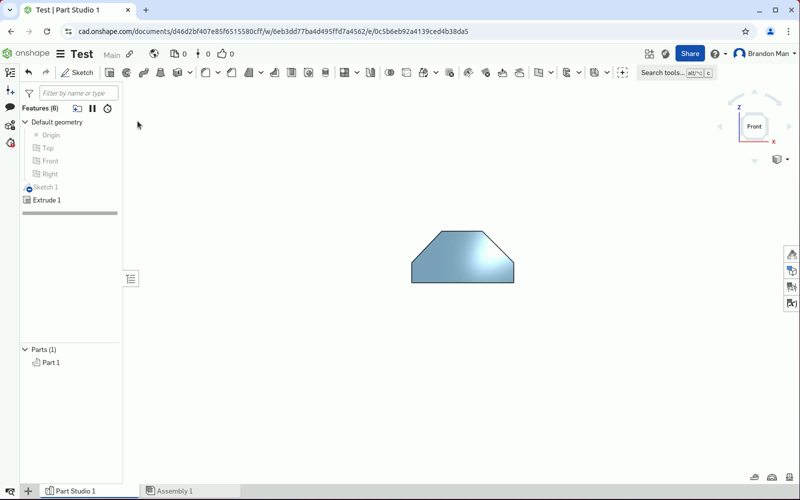
mouse_move(73, 189)
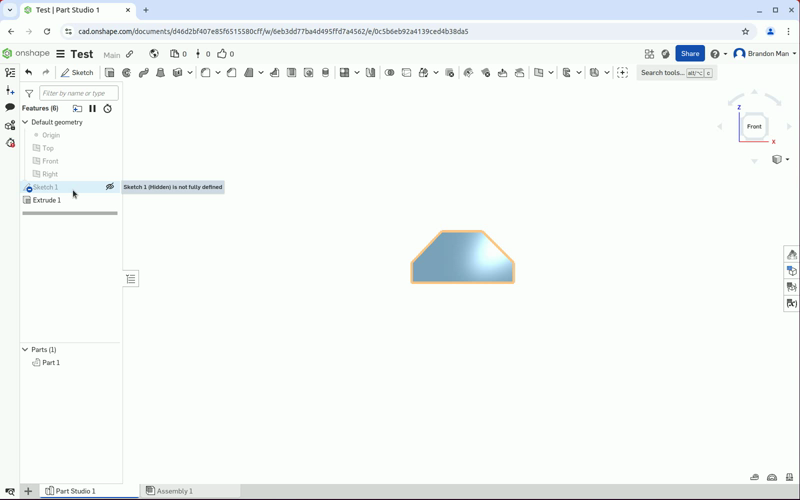
click(73, 189)
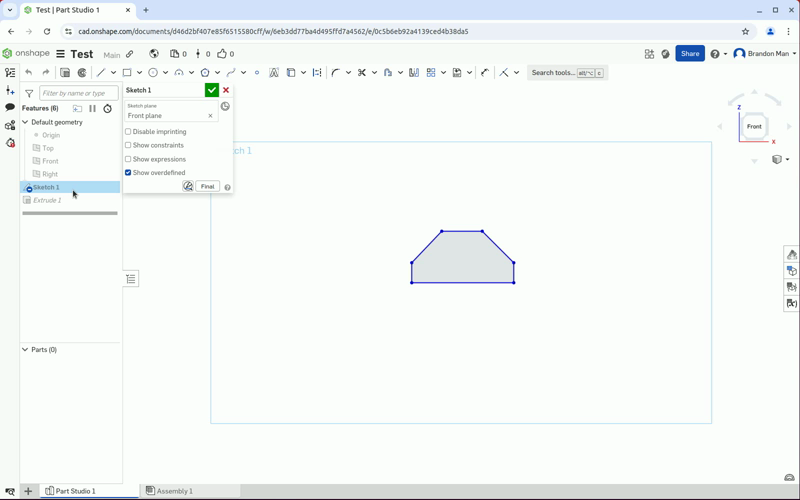
mouse_move(229, 92)
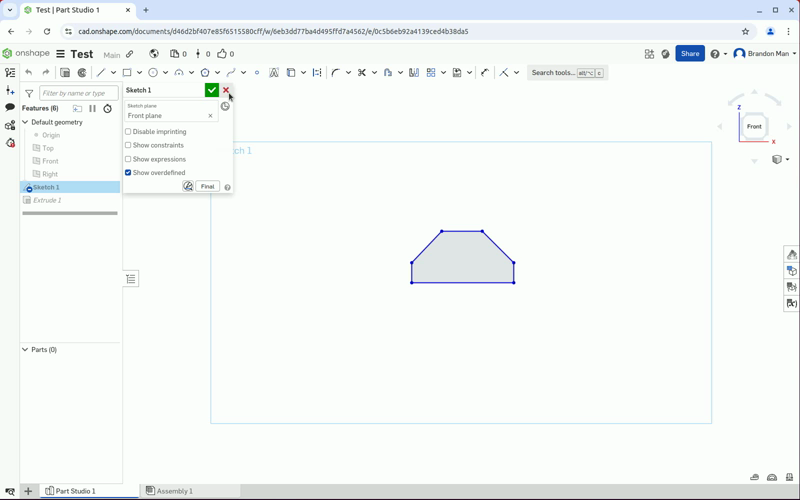
click(229, 92)
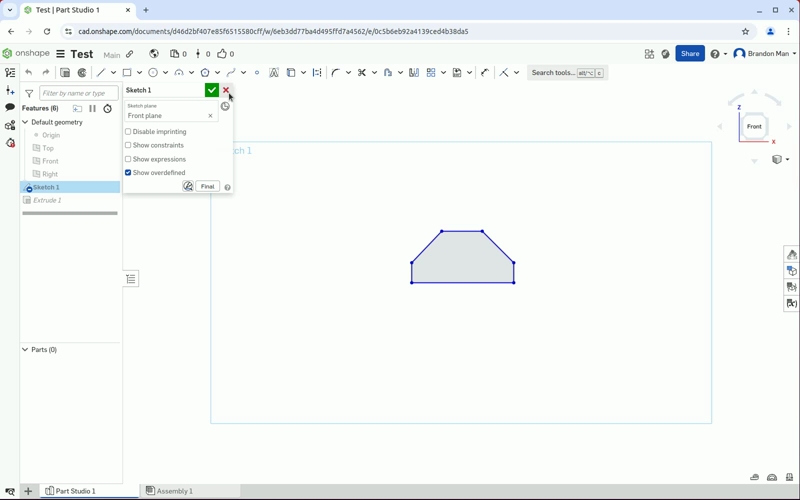
key(shift+s)
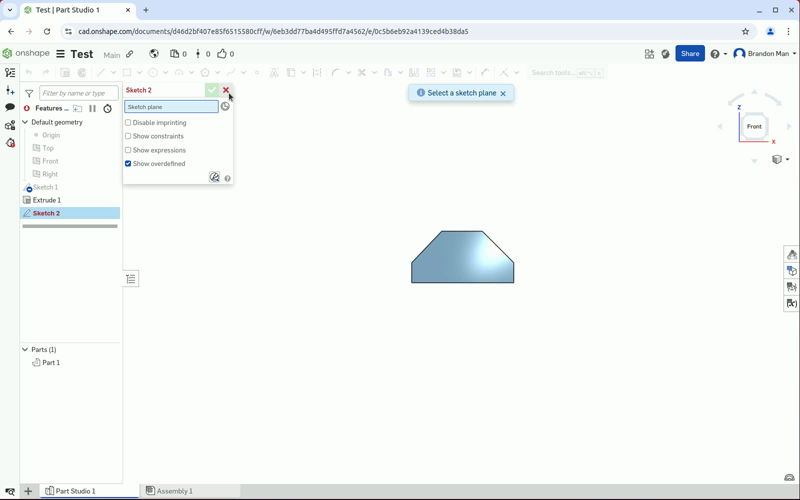
mouse_move(73, 163)
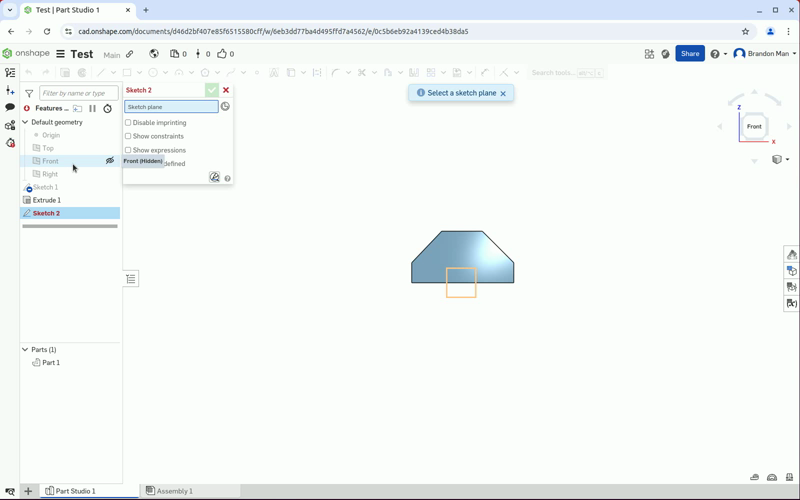
click(73, 163)
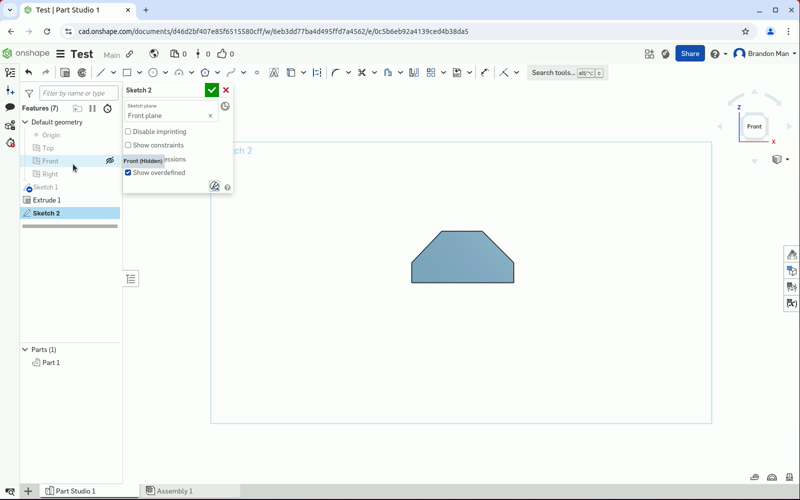
mouse_move(73, 352)
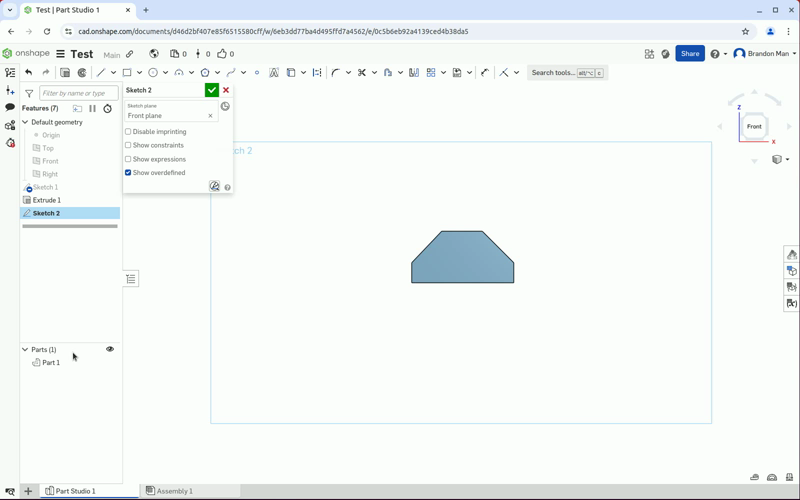
key(y)
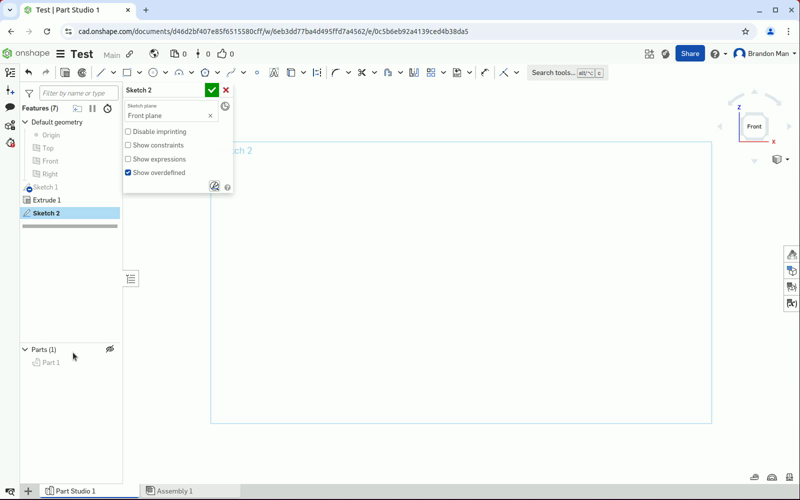
key(l)
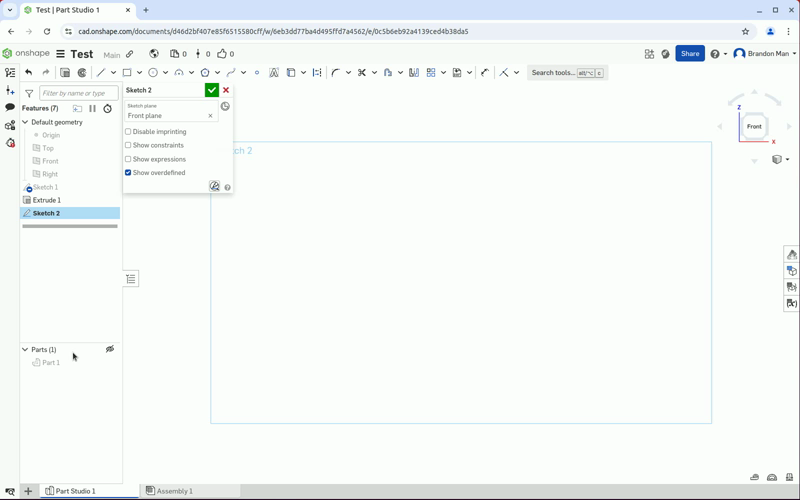
key_down(shift)
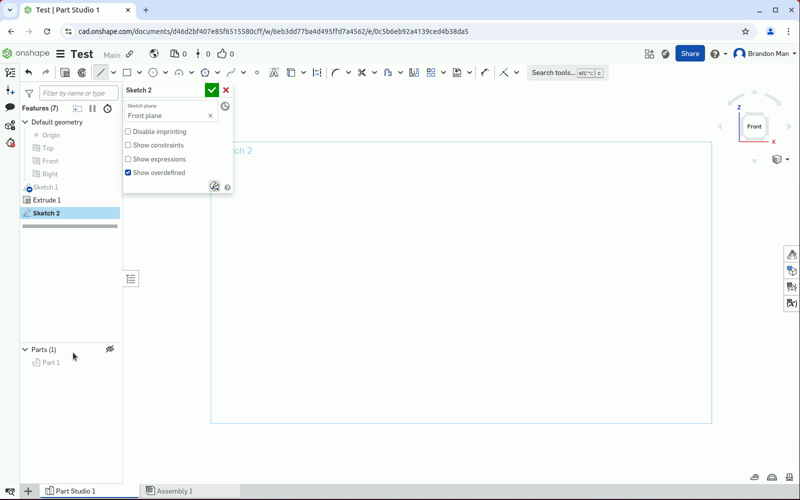
mouse_move(411, 282)
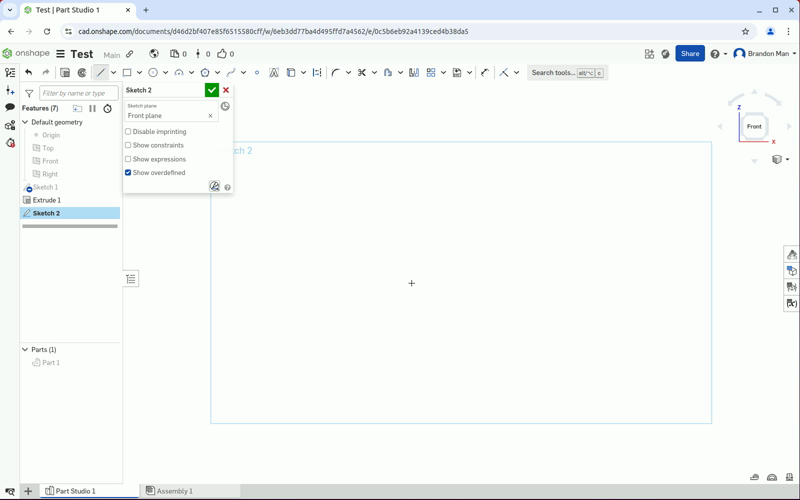
click(411, 282)
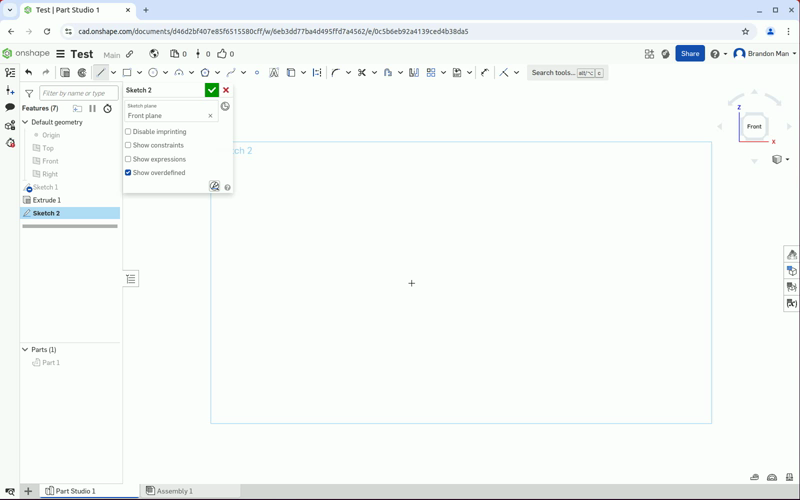
key_up(shift)
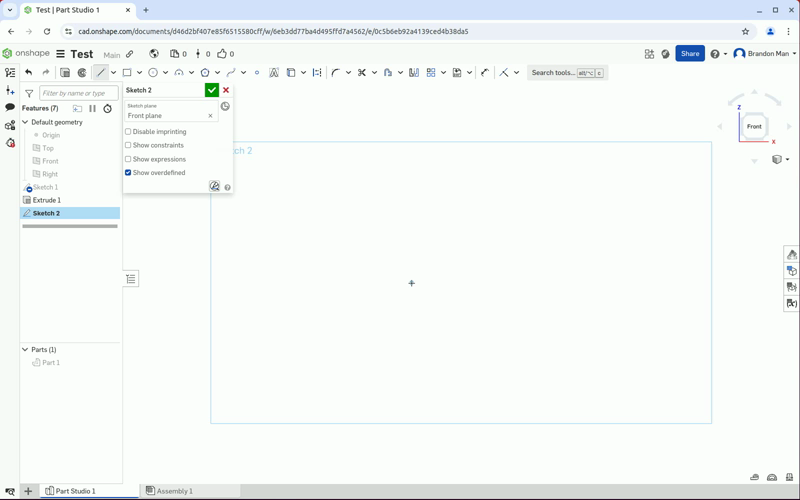
key_down(shift)
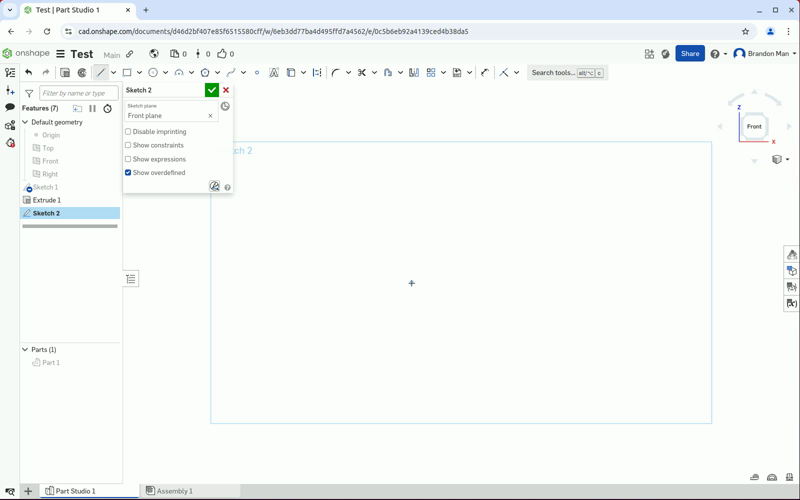
mouse_move(513, 282)
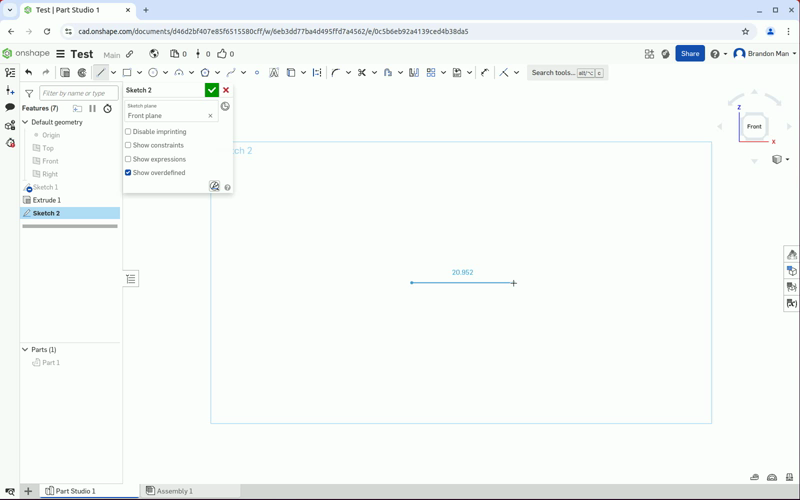
click(513, 282)
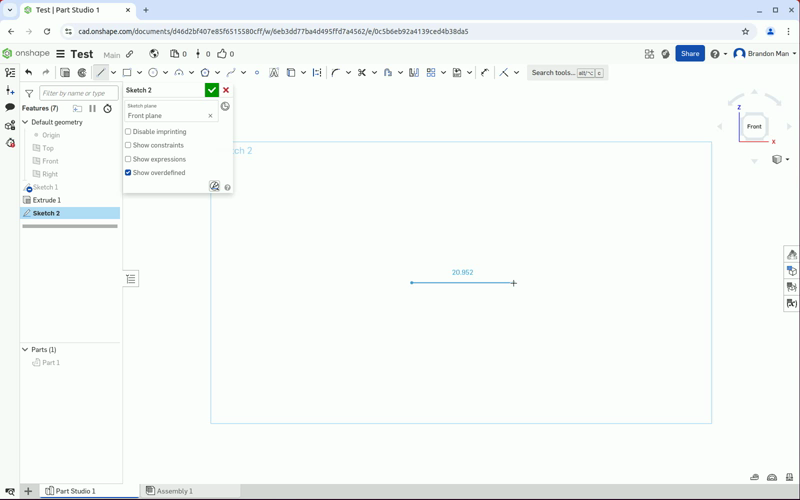
key_up(shift)
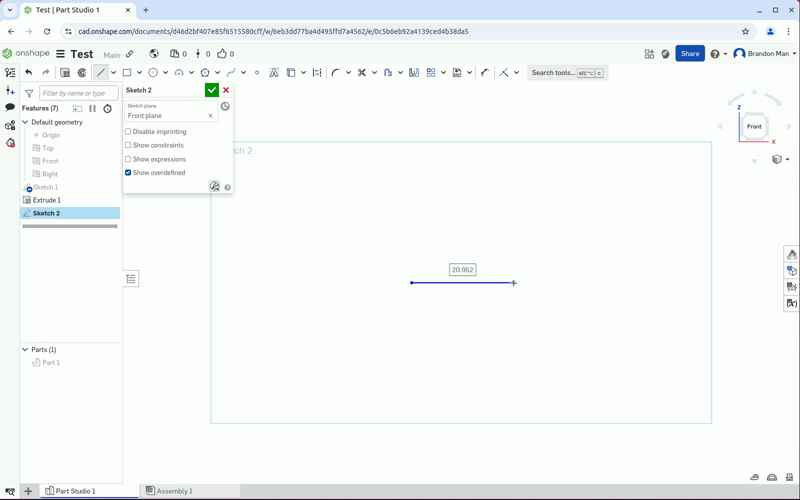
key_down(shift)
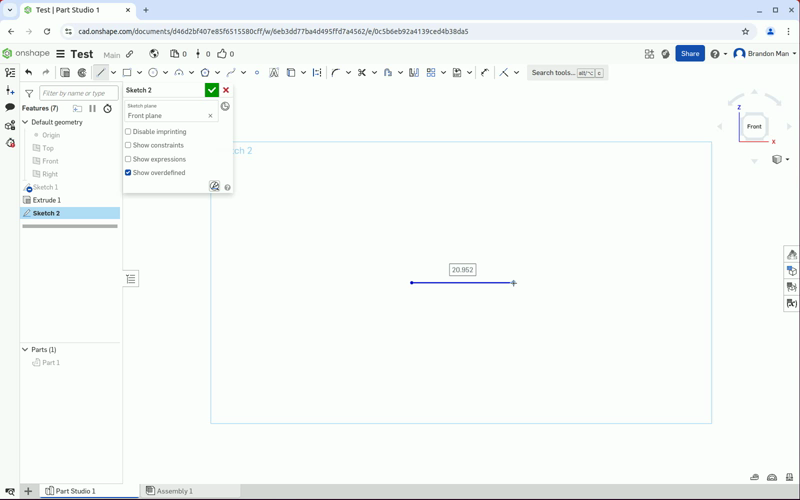
mouse_move(543, 282)
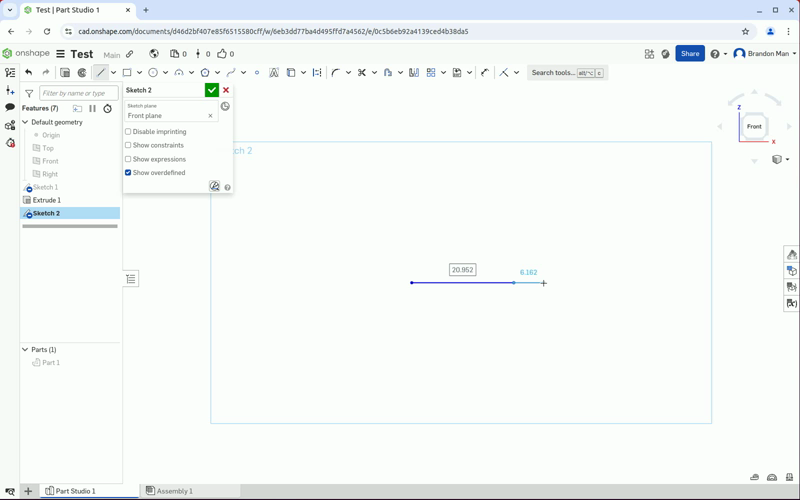
mouse_move(513, 262)
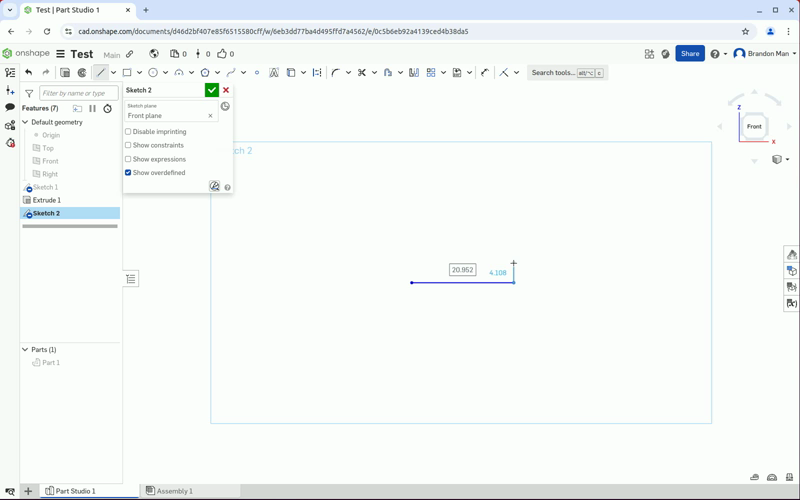
click(513, 262)
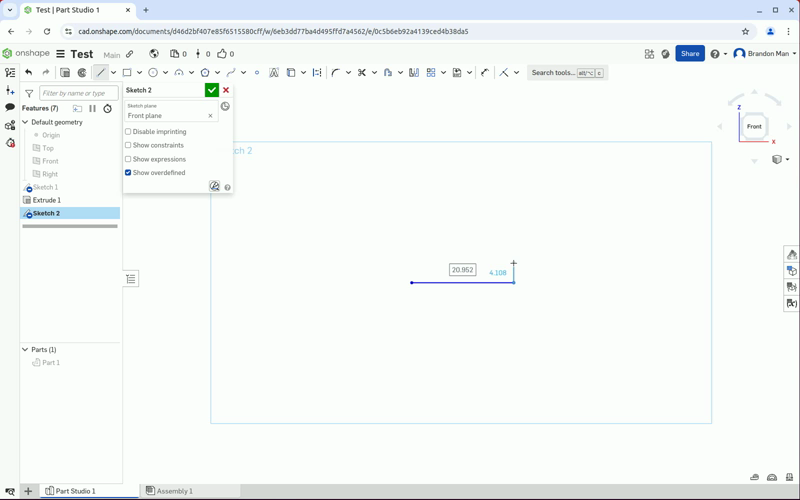
key_up(shift)
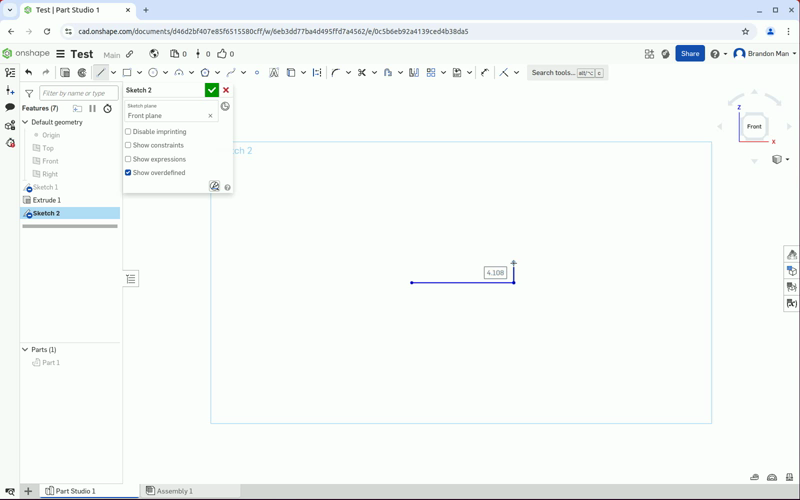
key_down(shift)
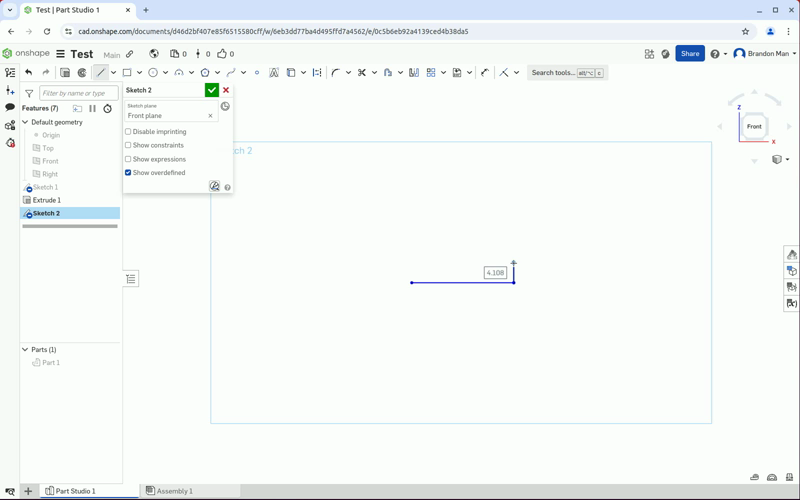
mouse_move(543, 262)
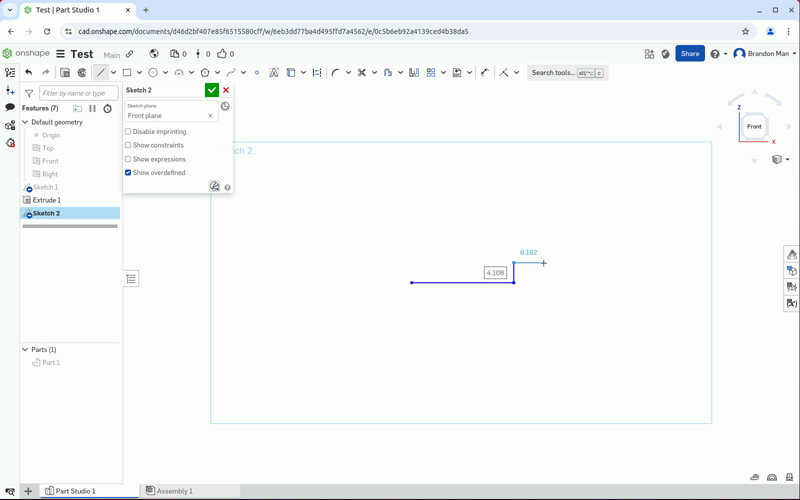
mouse_move(482, 231)
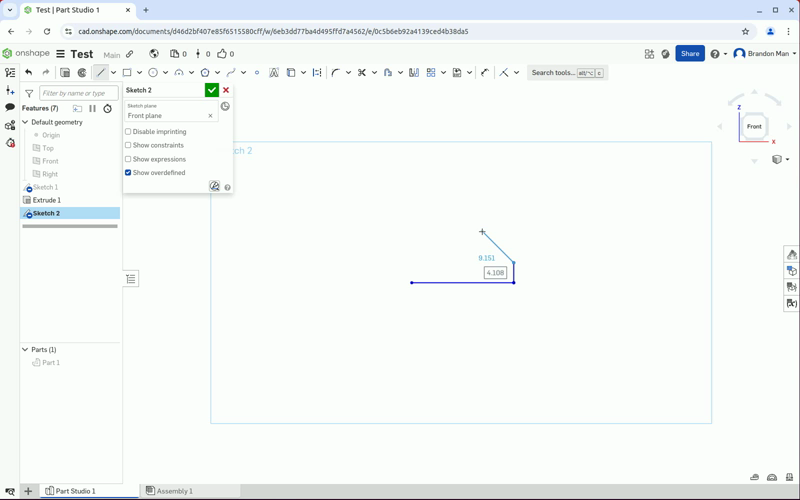
click(482, 231)
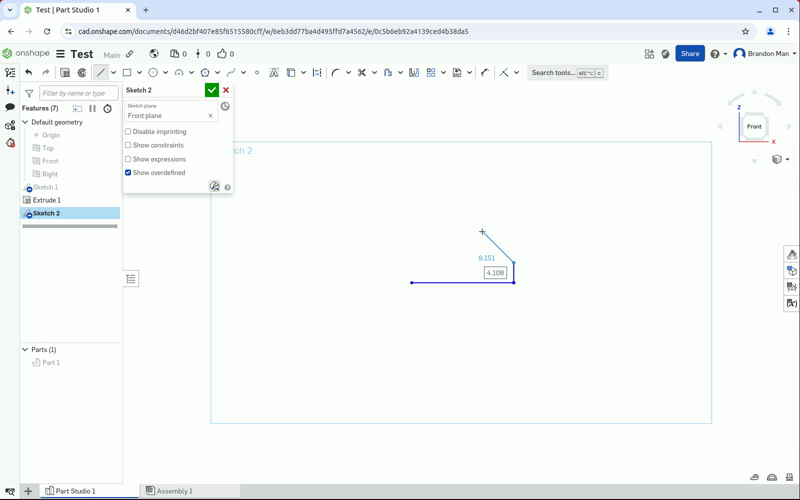
key_up(shift)
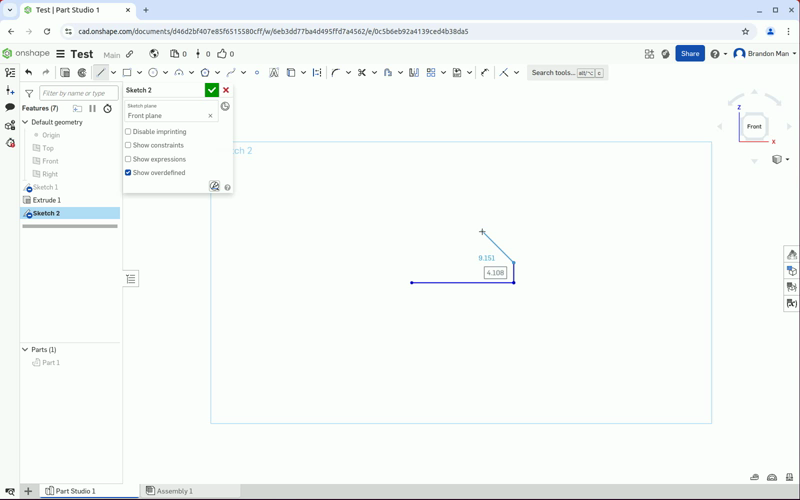
key_down(shift)
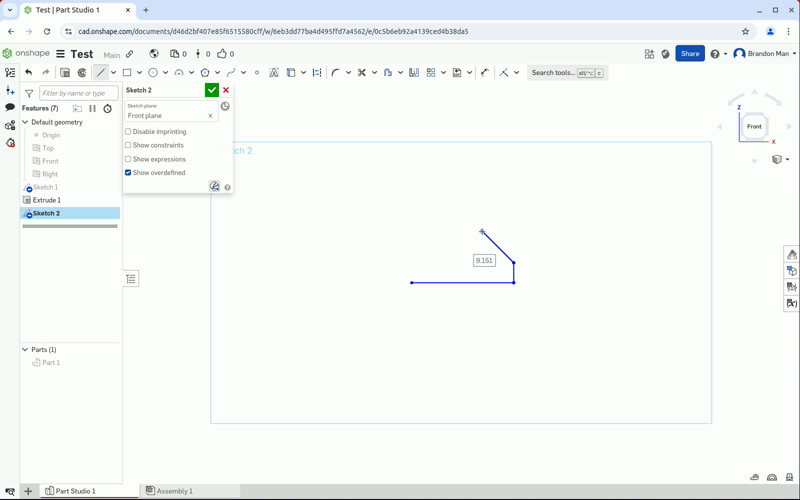
mouse_move(512, 231)
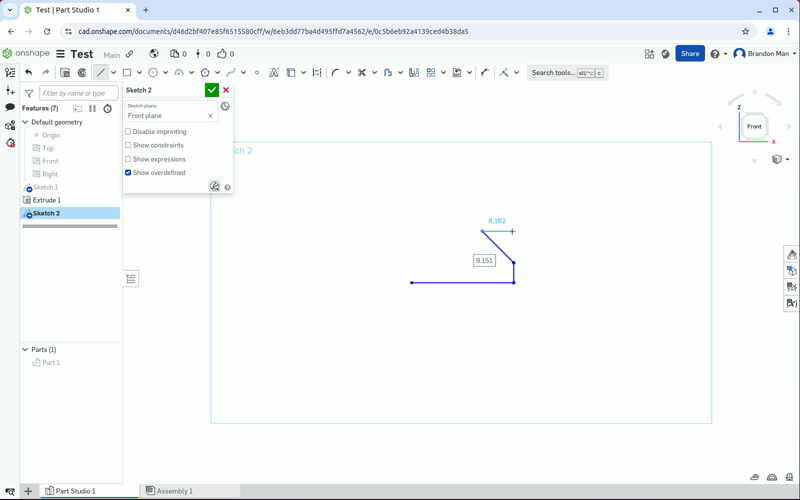
mouse_move(441, 231)
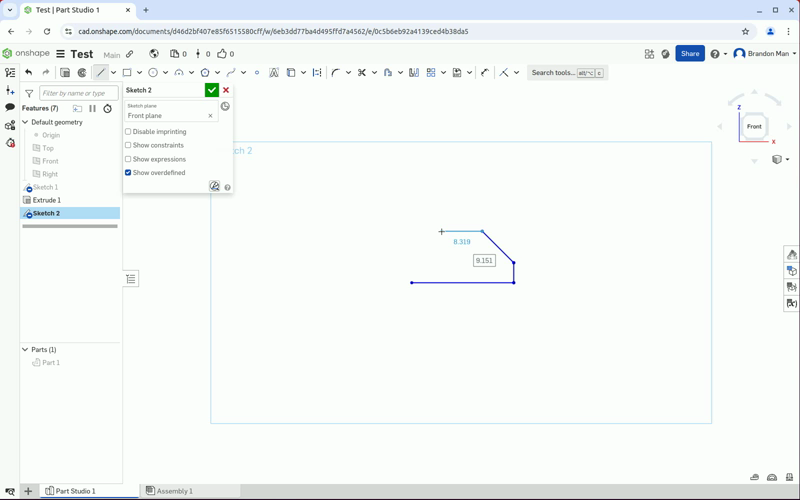
click(441, 231)
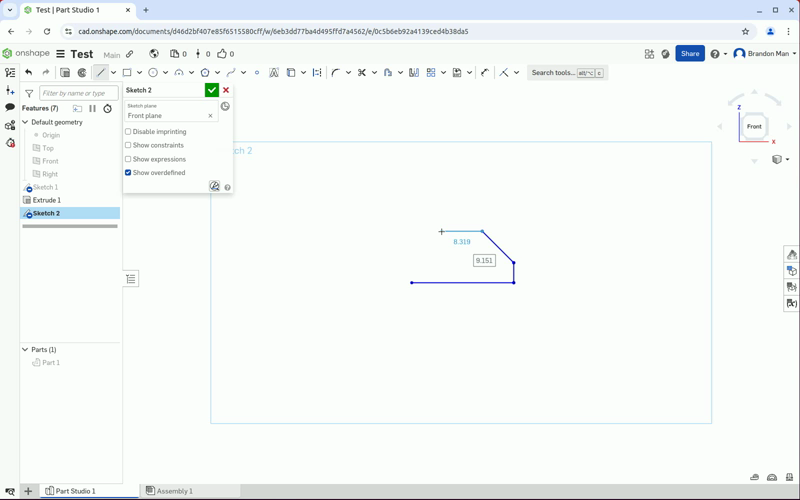
key_up(shift)
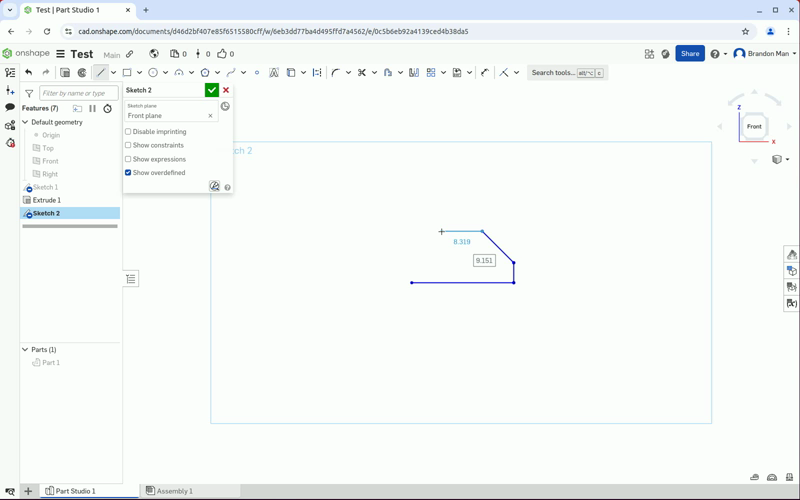
key_down(shift)
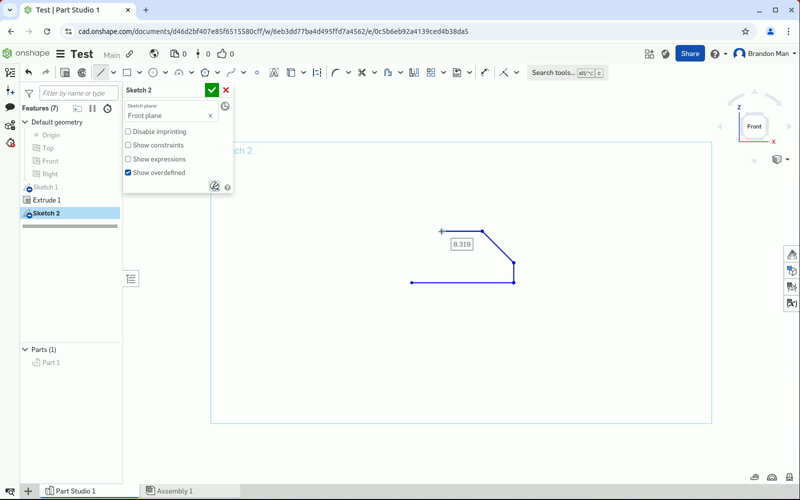
mouse_move(471, 231)
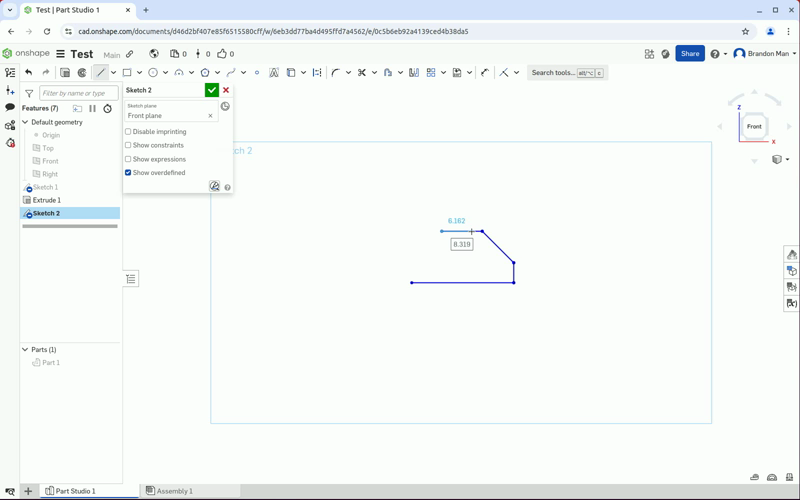
mouse_move(411, 262)
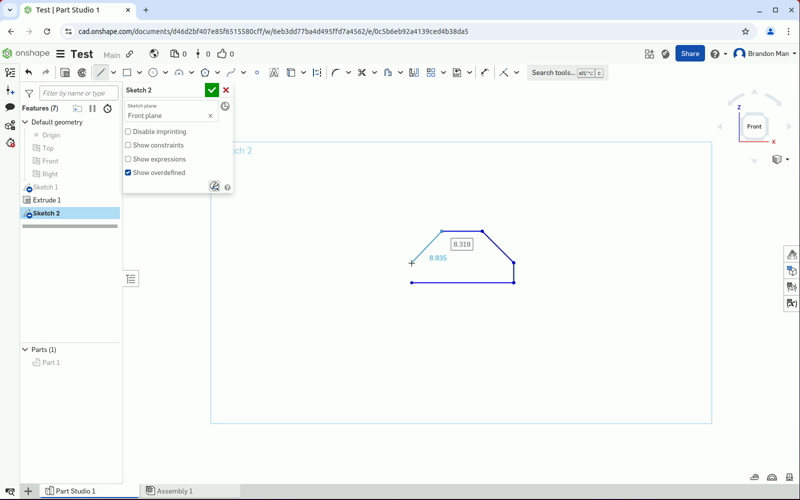
click(411, 262)
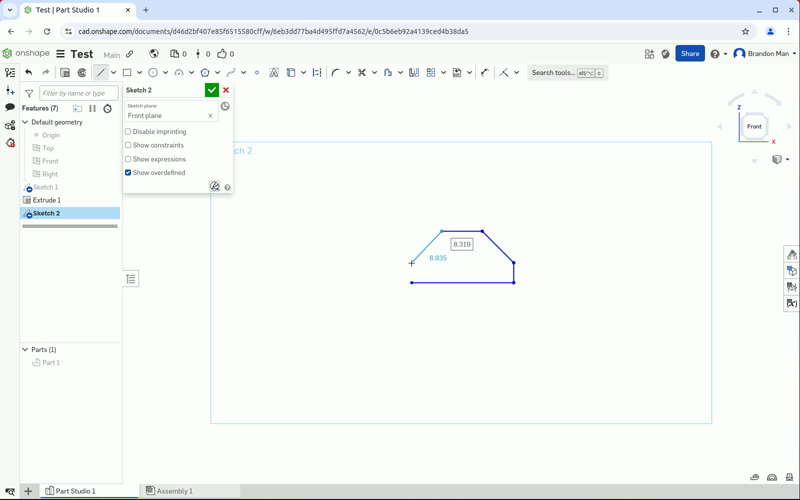
key_up(shift)
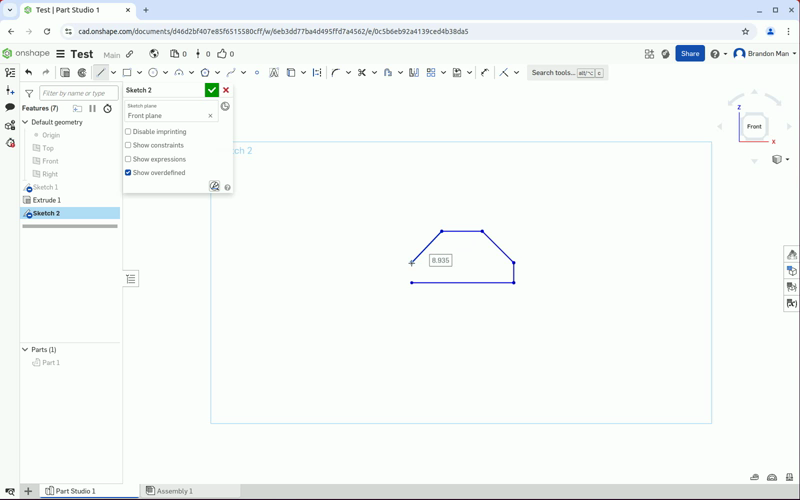
mouse_move(441, 262)
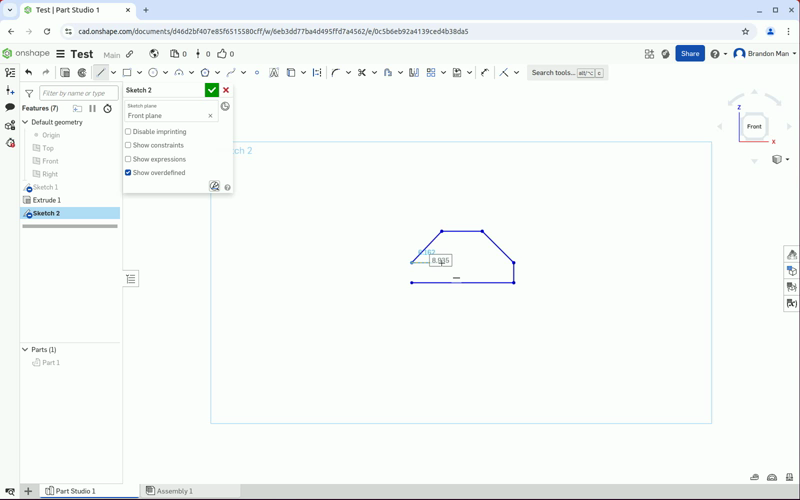
key_down(shift)
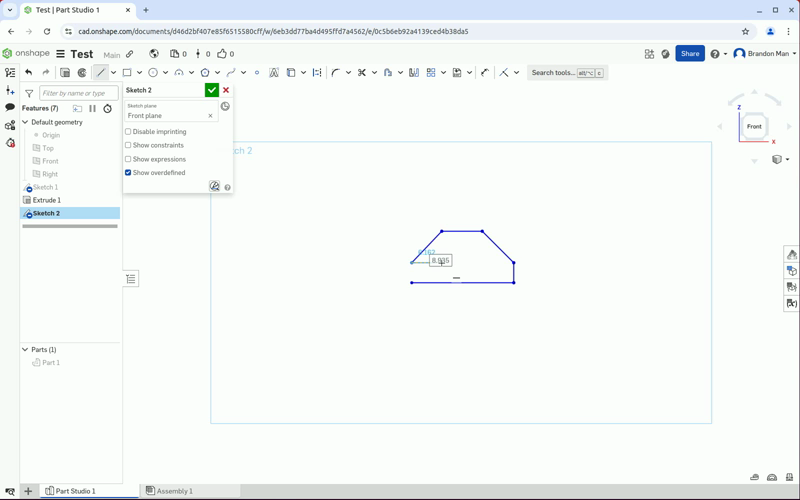
mouse_move(411, 282)
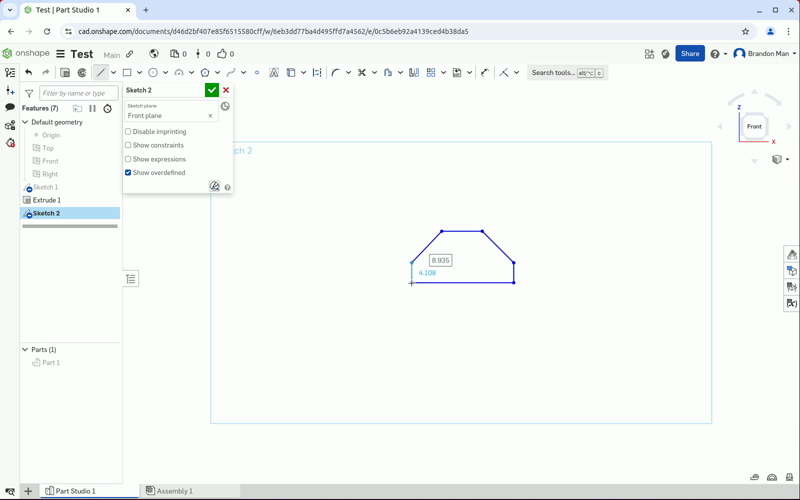
key_up(shift)
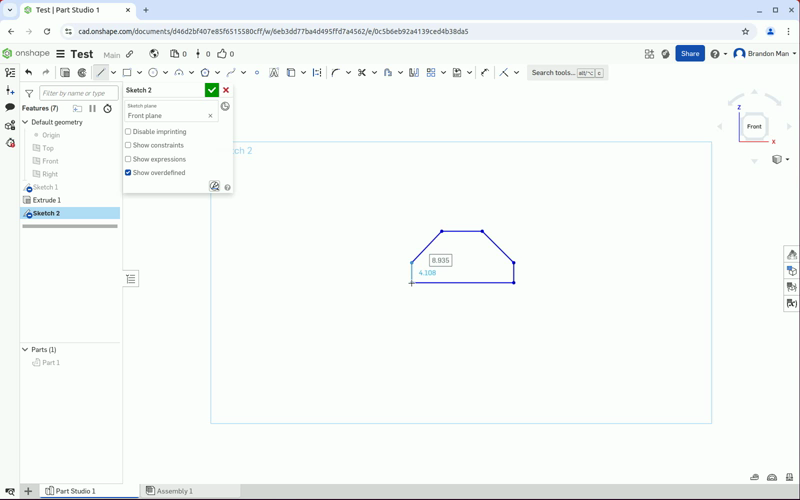
click(411, 282)
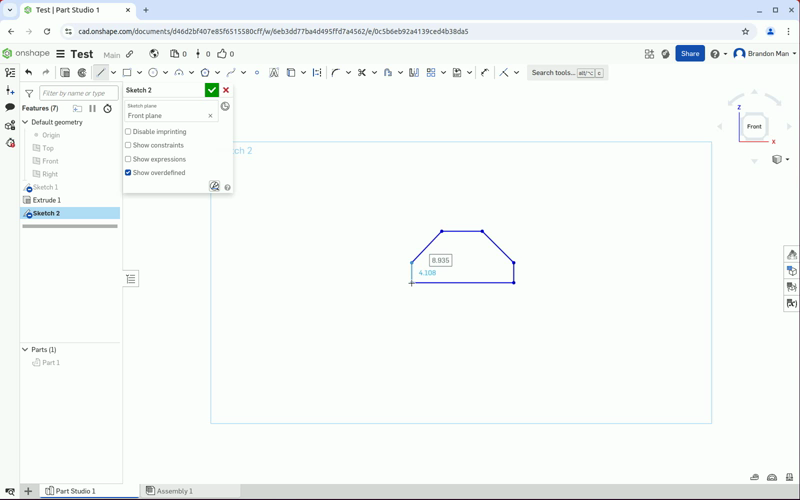
key(esc)
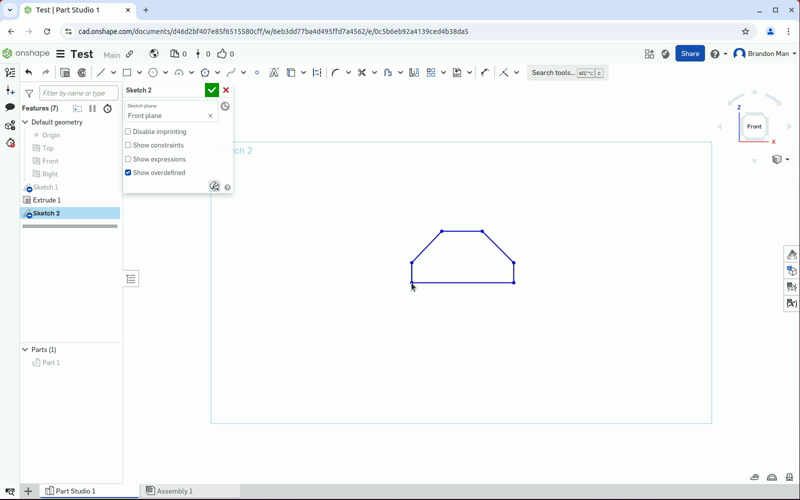
mouse_move(459, 277)
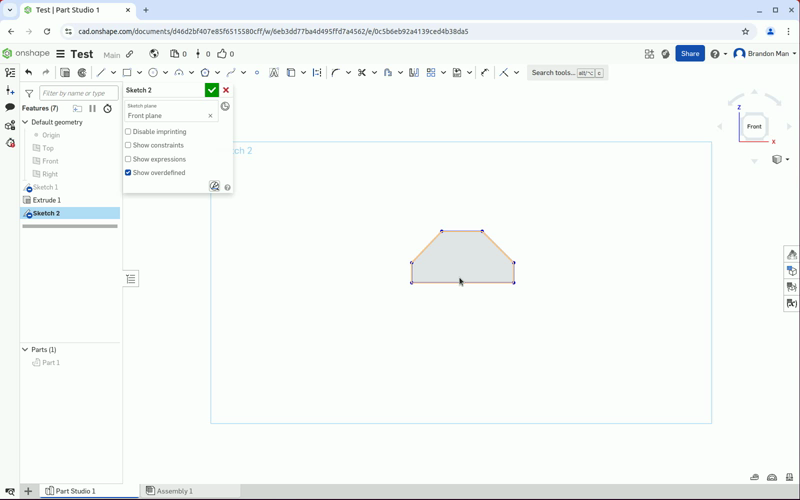
click(459, 277)
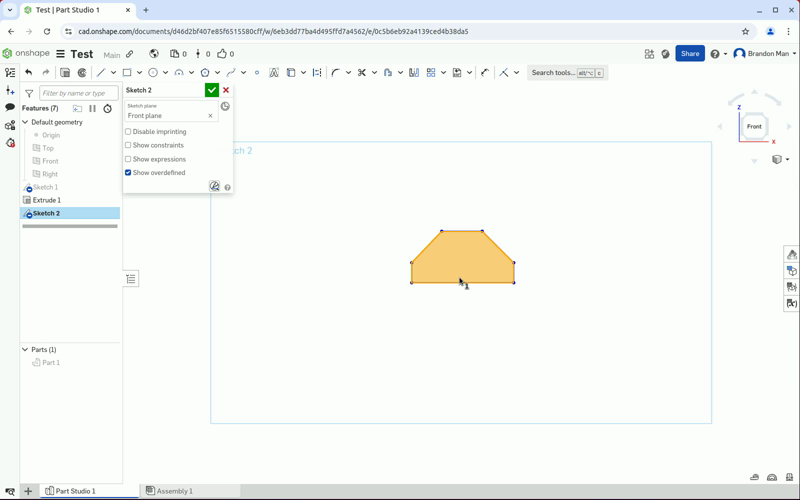
mouse_move(73, 352)
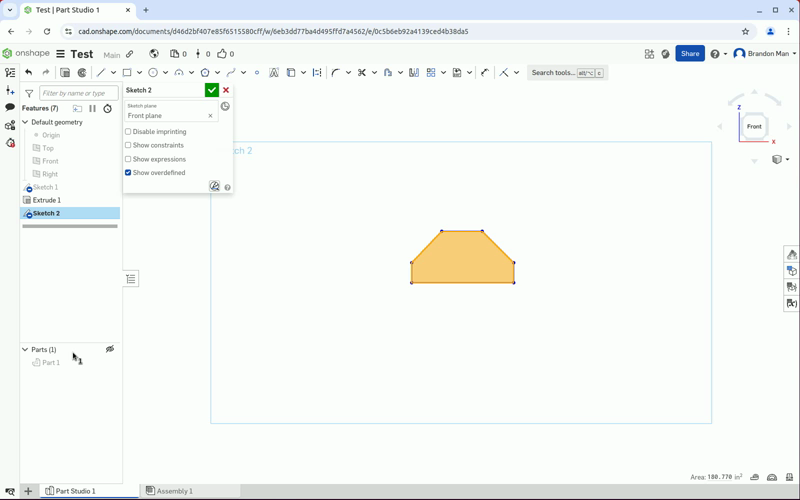
key(shift+y)
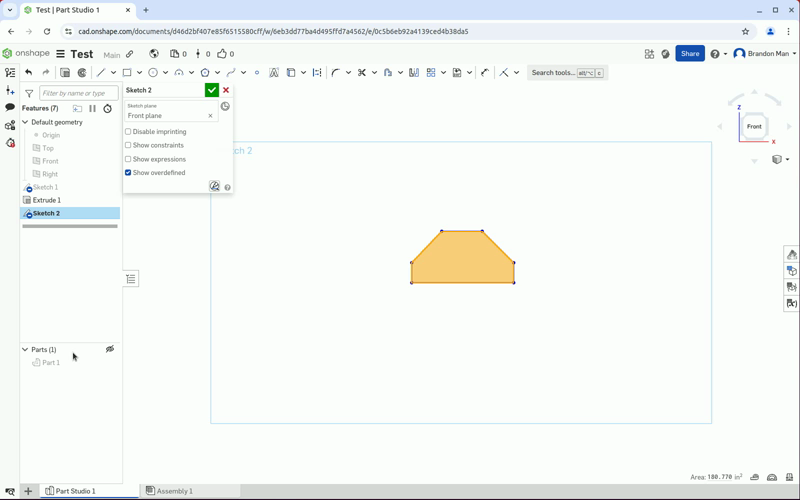
key(shift+e)
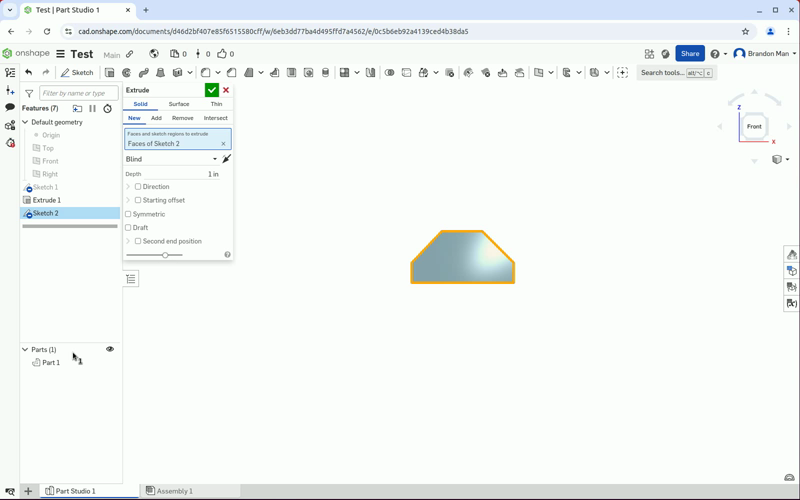
mouse_move(143, 106)
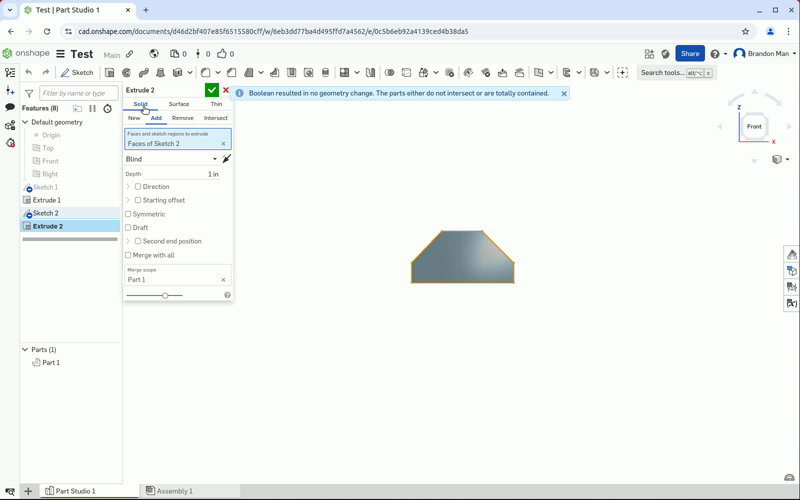
click(143, 106)
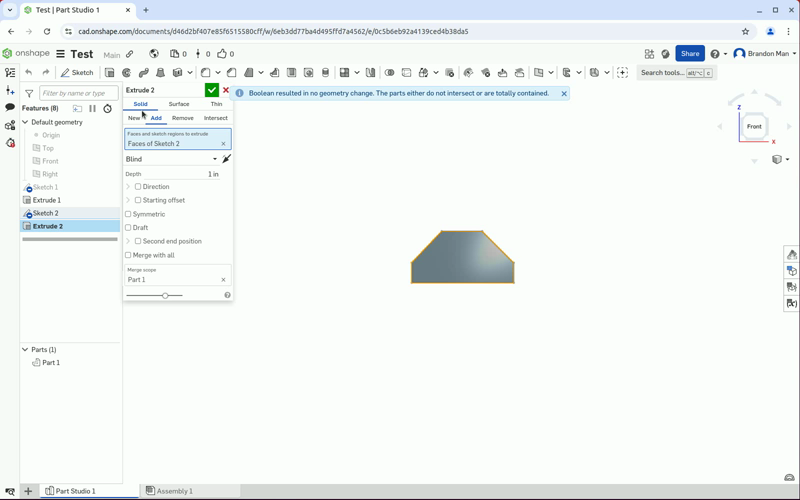
mouse_move(137, 120)
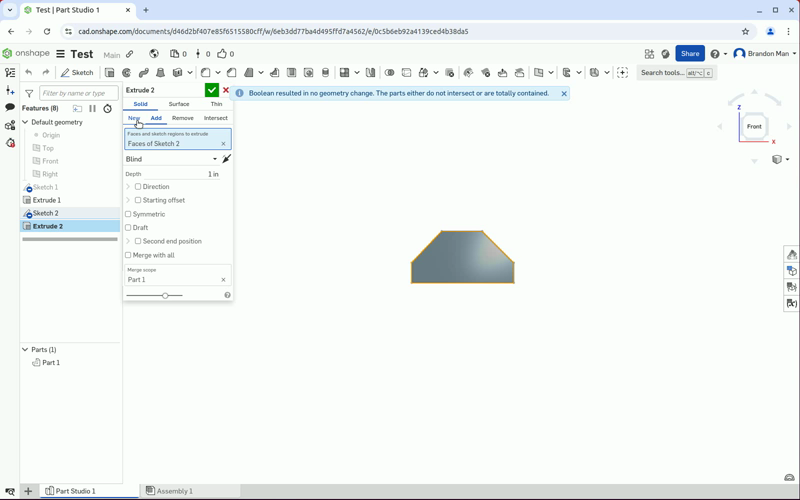
click(137, 120)
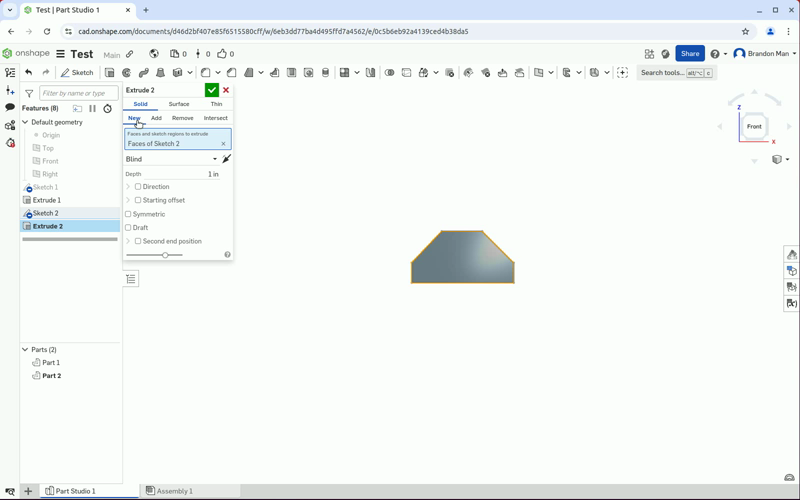
key(tab, 4)
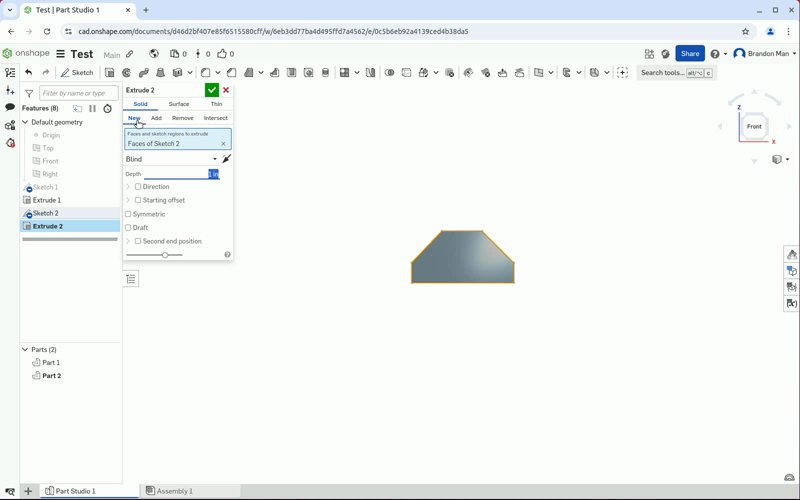
text(14.683)
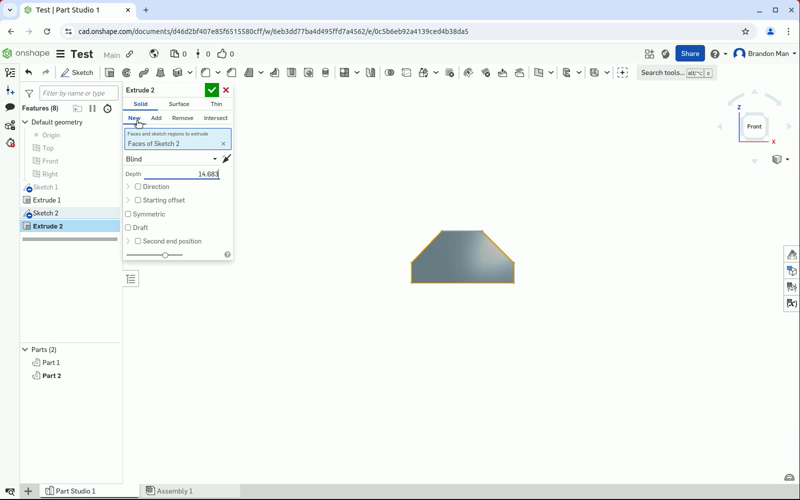
key(enter)
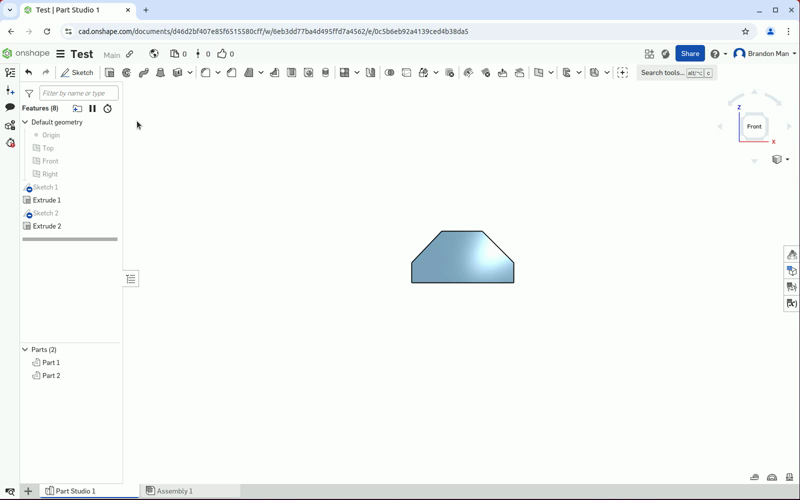
key(shift+h)
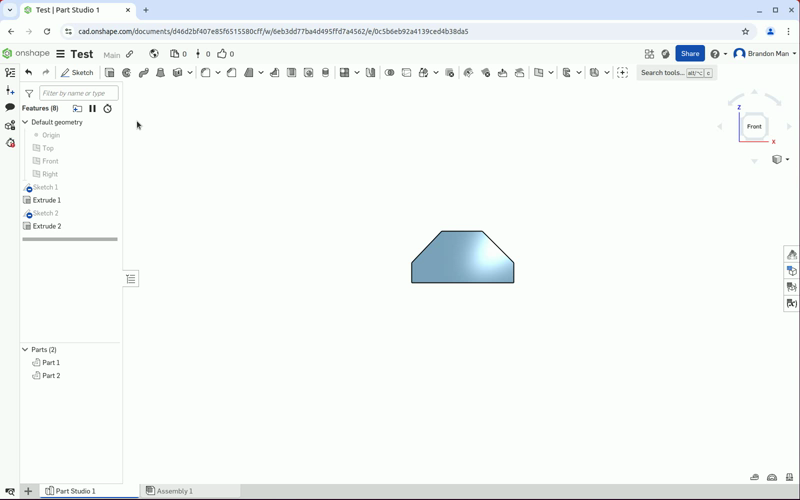
key(shift+h)
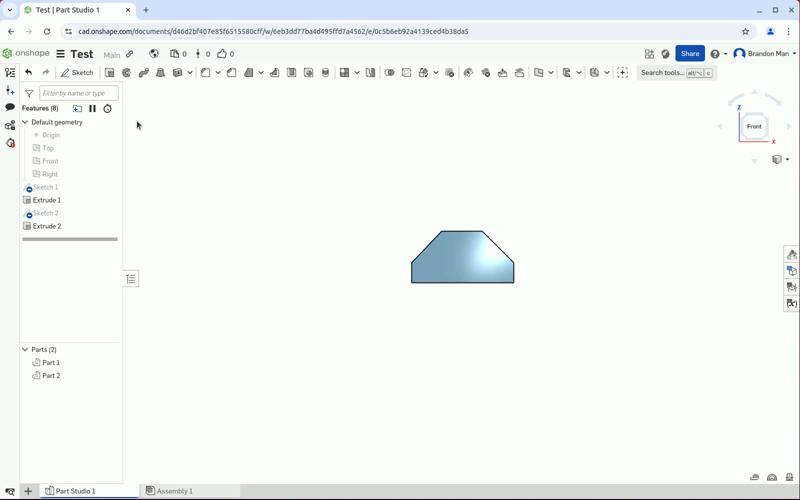
mouse_move(73, 189)
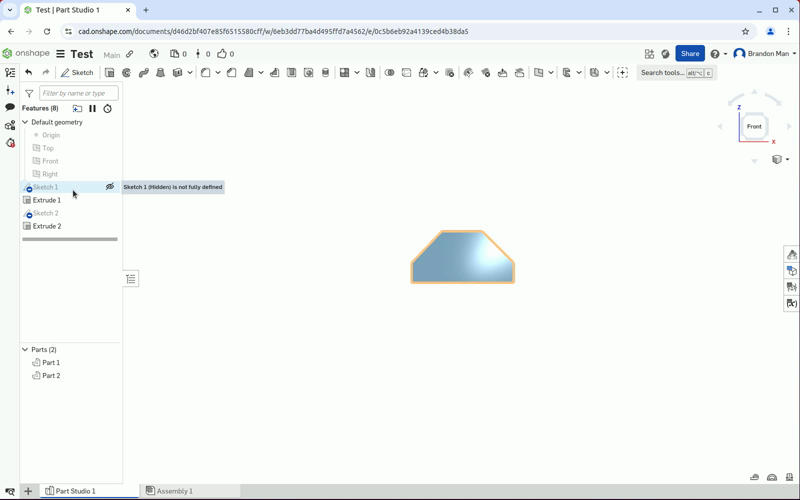
click(73, 189)
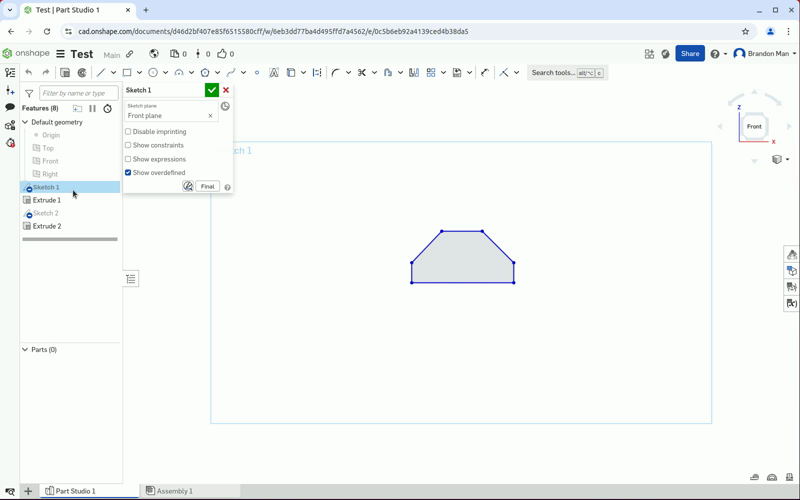
mouse_move(229, 92)
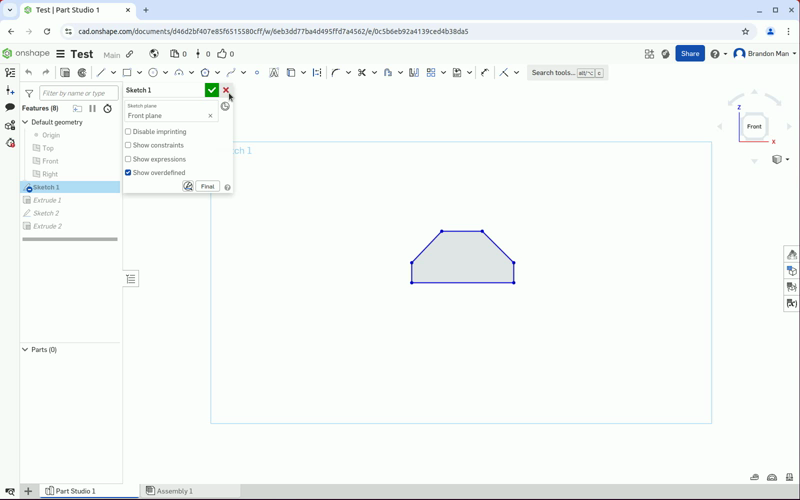
click(229, 92)
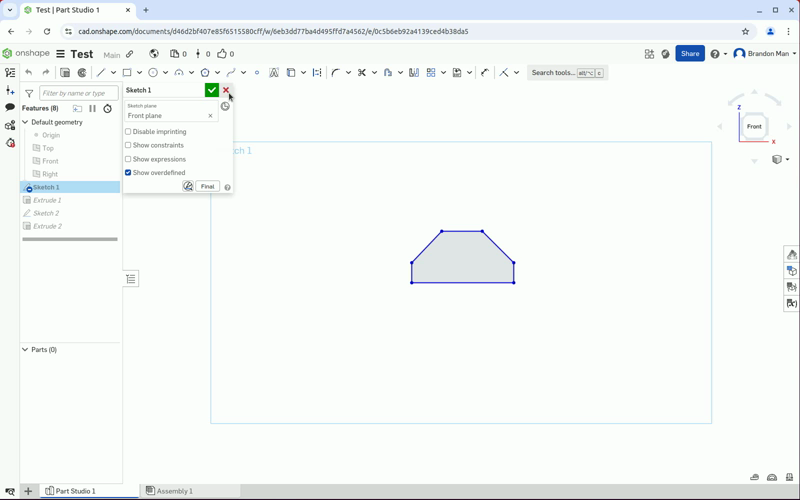
key(shift+s)
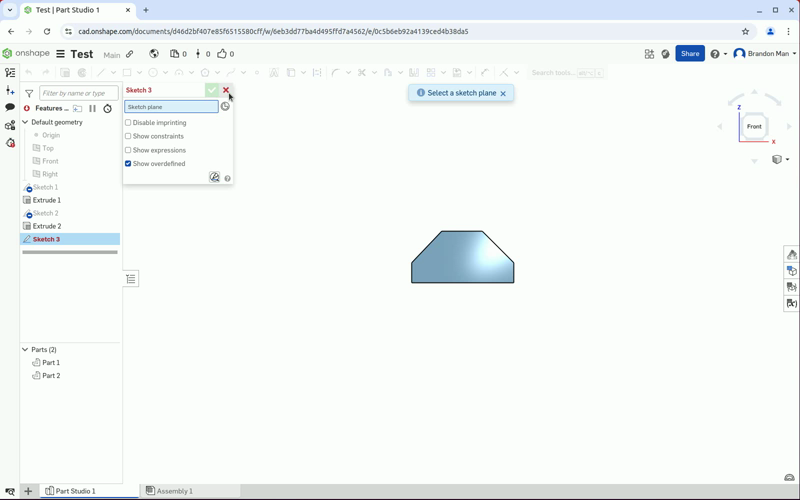
mouse_move(73, 163)
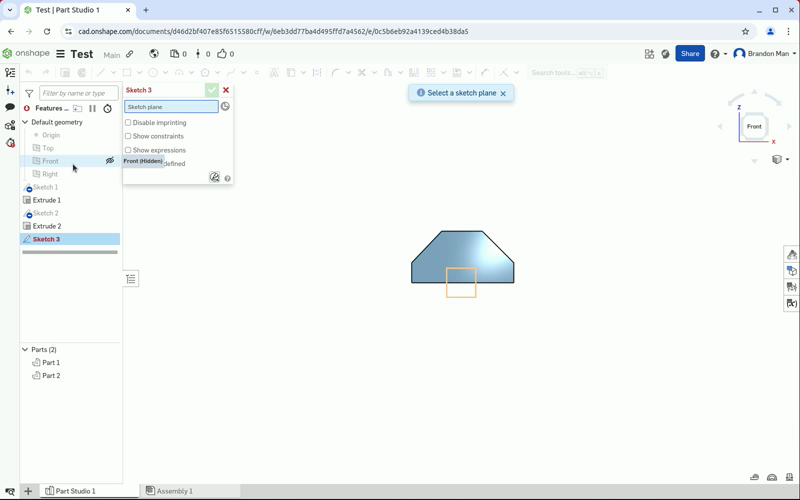
click(73, 163)
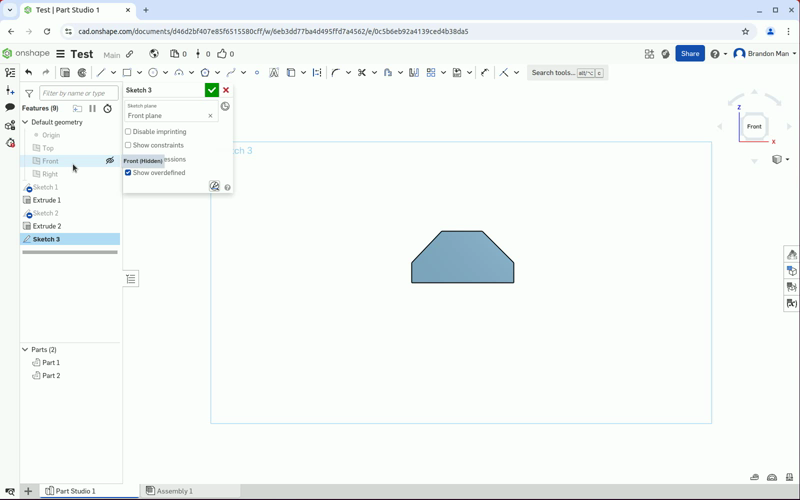
mouse_move(73, 352)
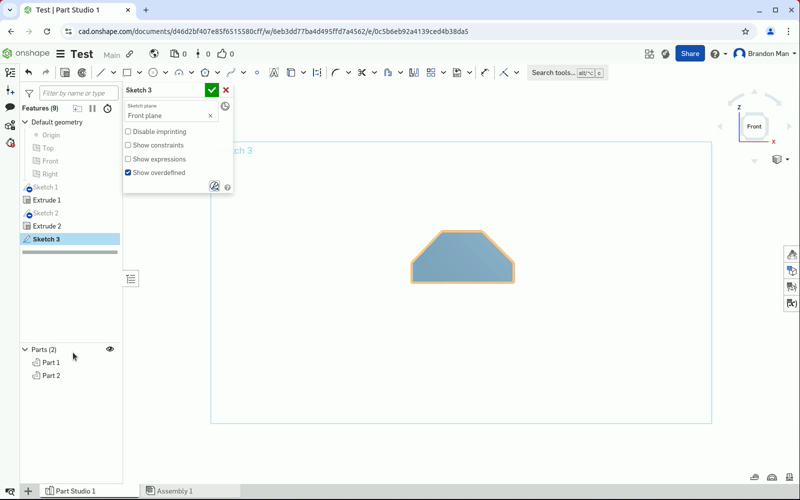
key(y)
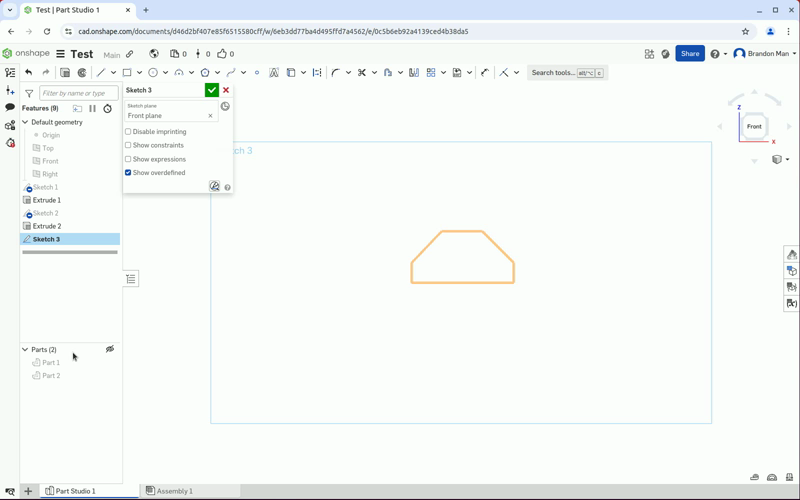
key(l)
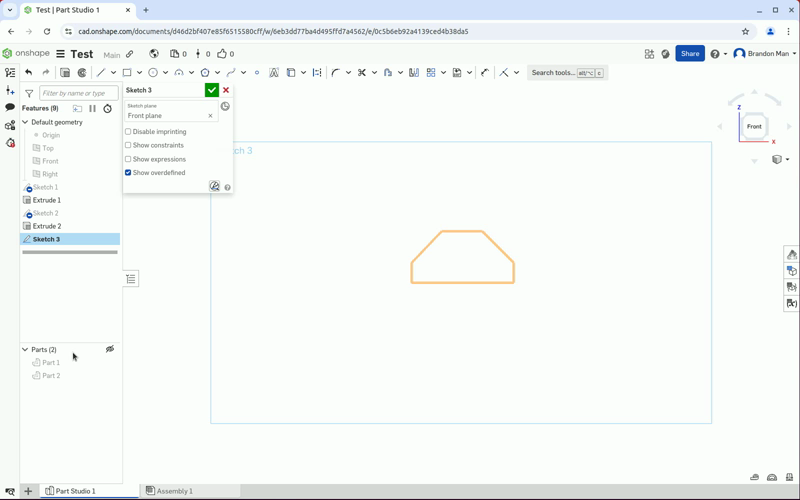
key_down(shift)
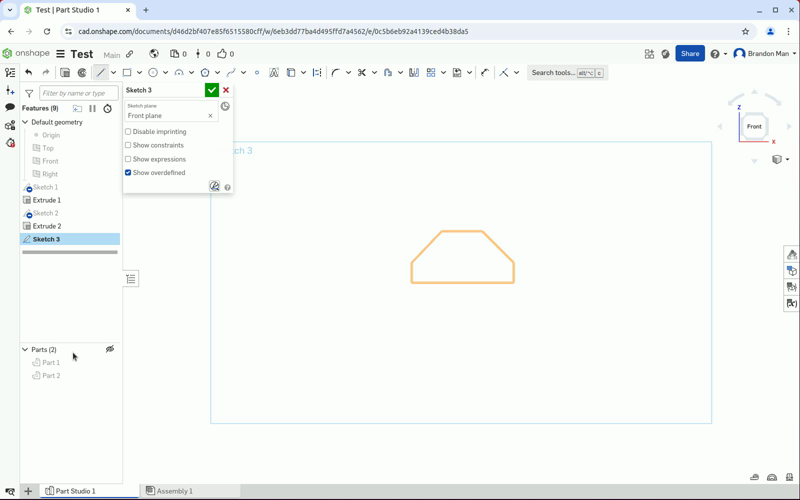
mouse_move(362, 282)
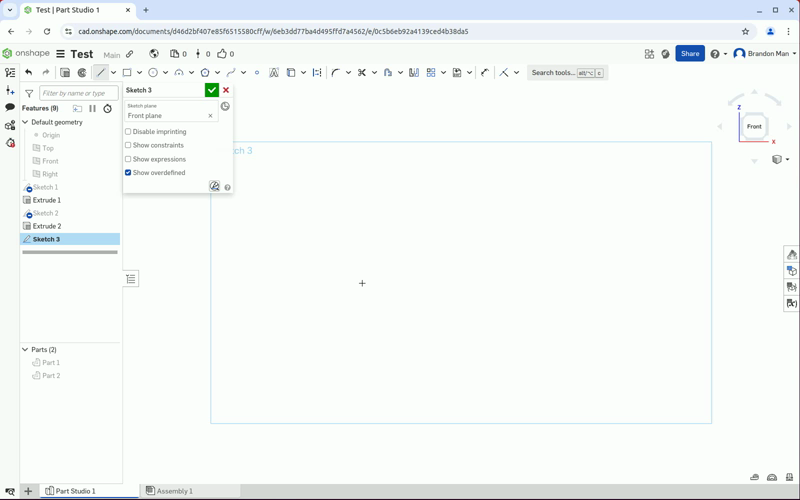
click(362, 282)
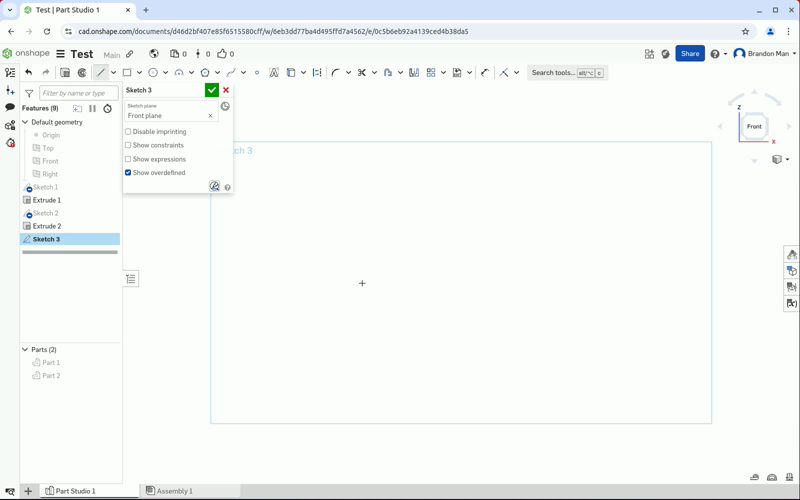
key_up(shift)
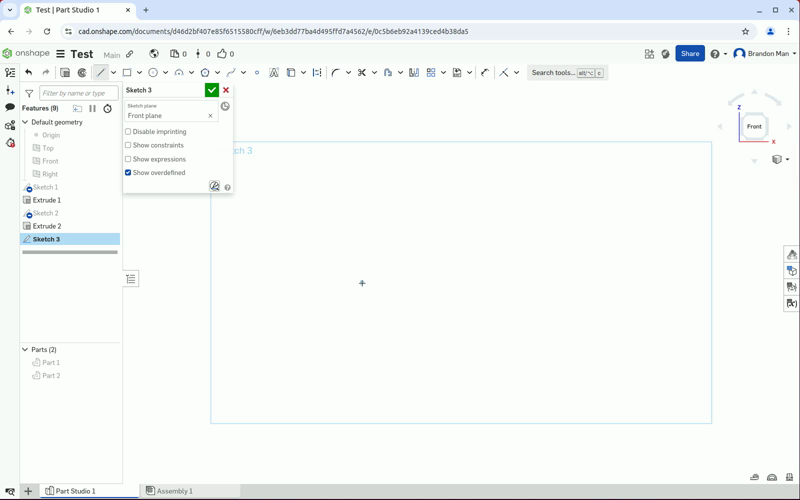
key_down(shift)
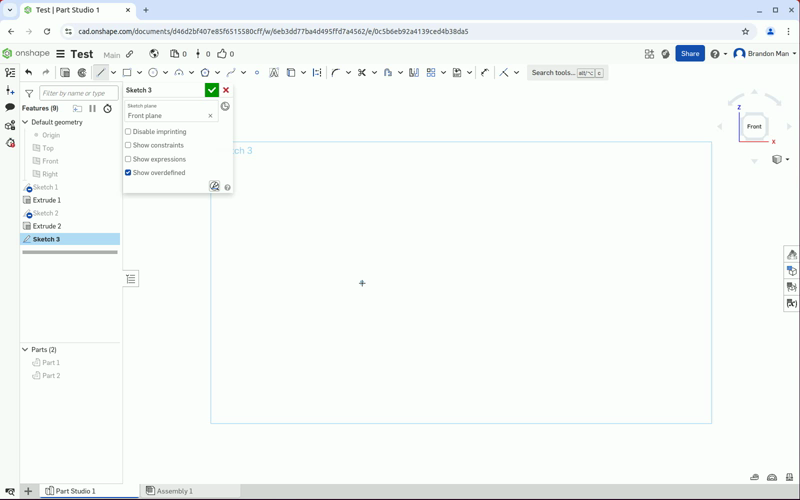
mouse_move(565, 282)
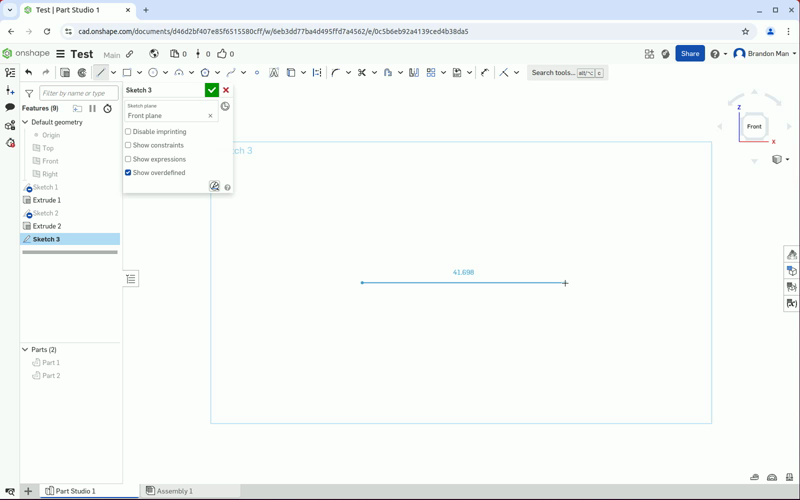
click(565, 282)
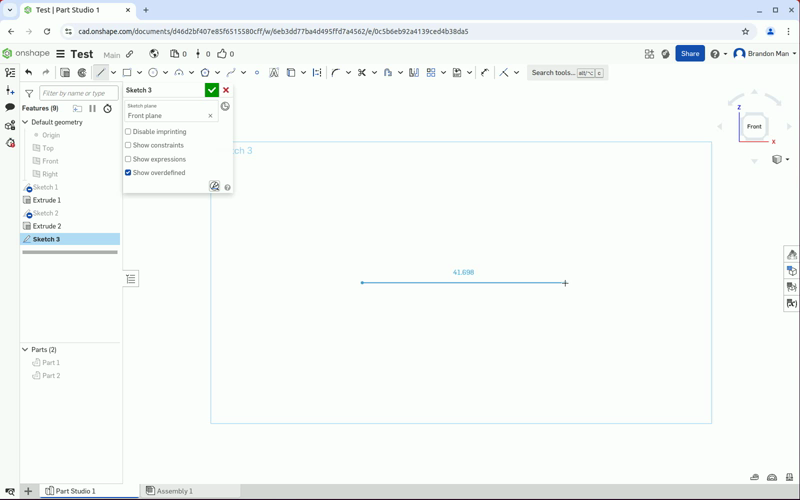
key_up(shift)
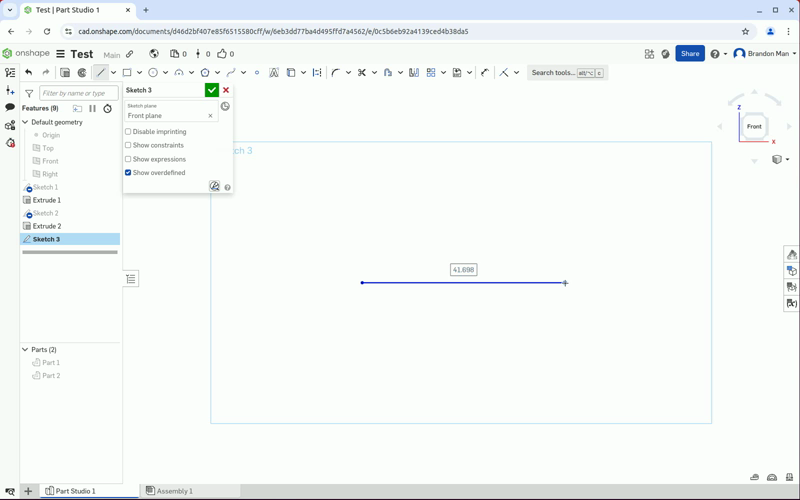
key_down(shift)
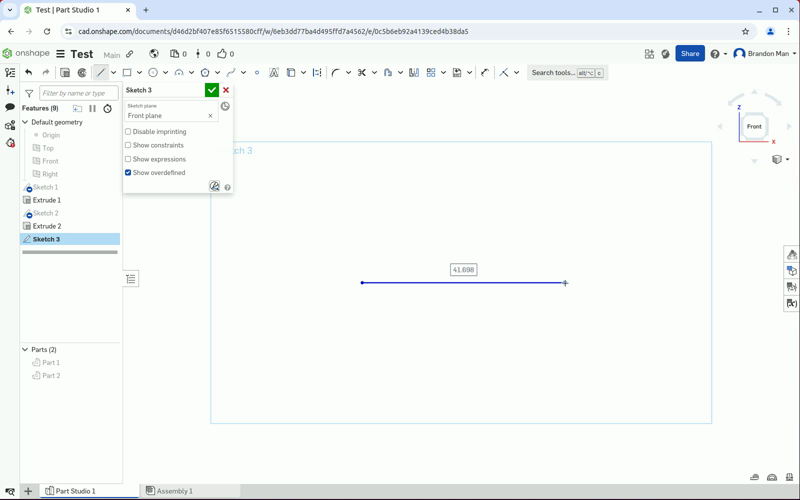
mouse_move(589, 282)
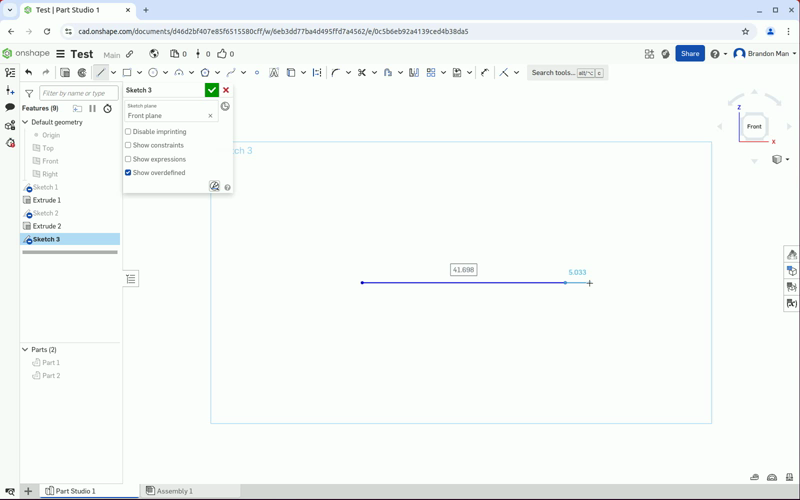
mouse_move(565, 246)
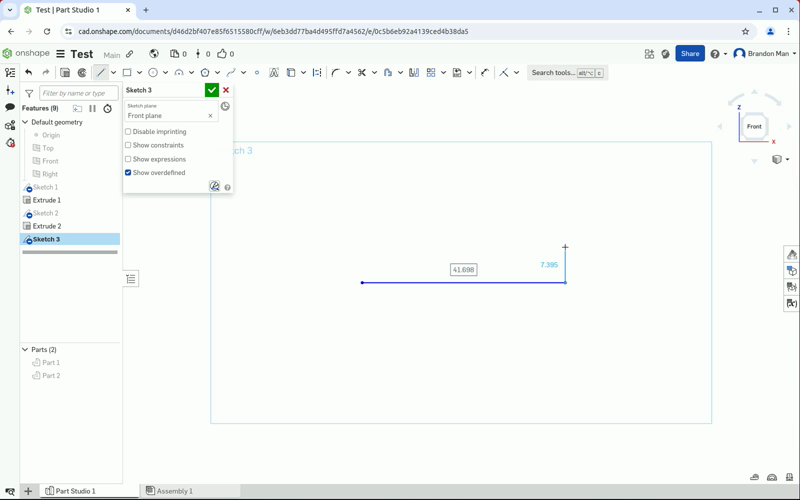
click(565, 246)
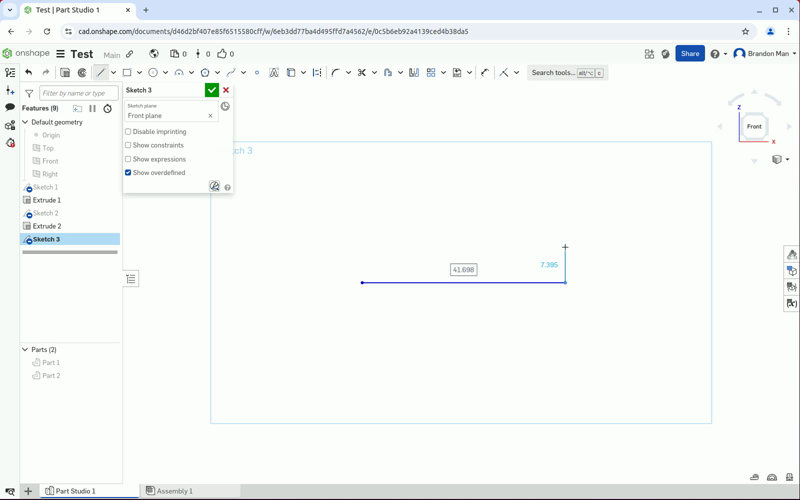
key_up(shift)
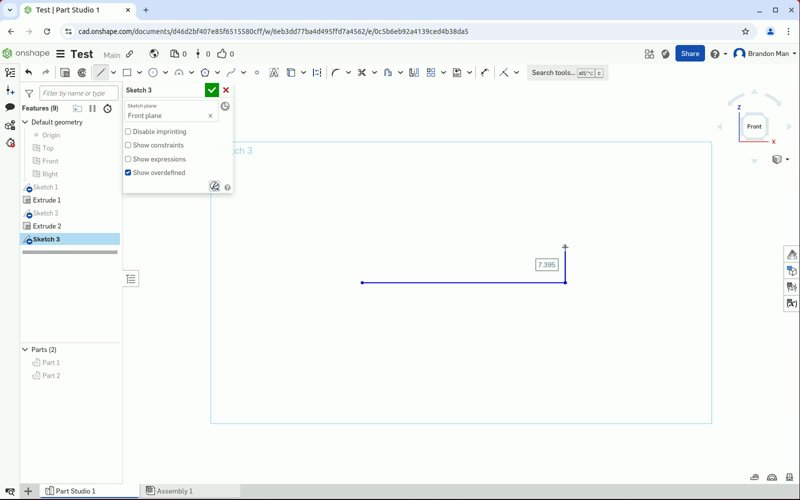
key_down(shift)
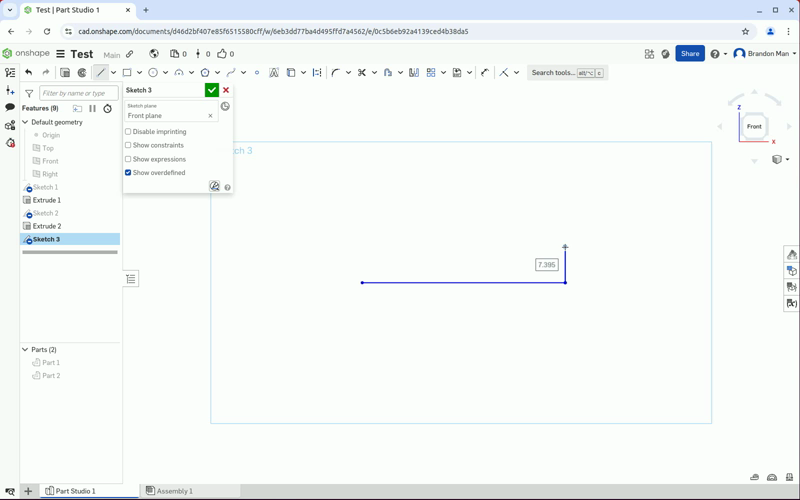
mouse_move(488, 171)
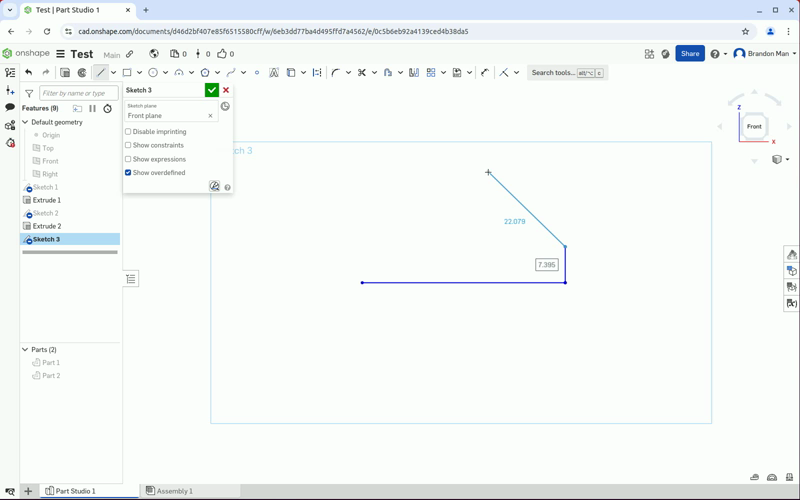
click(488, 171)
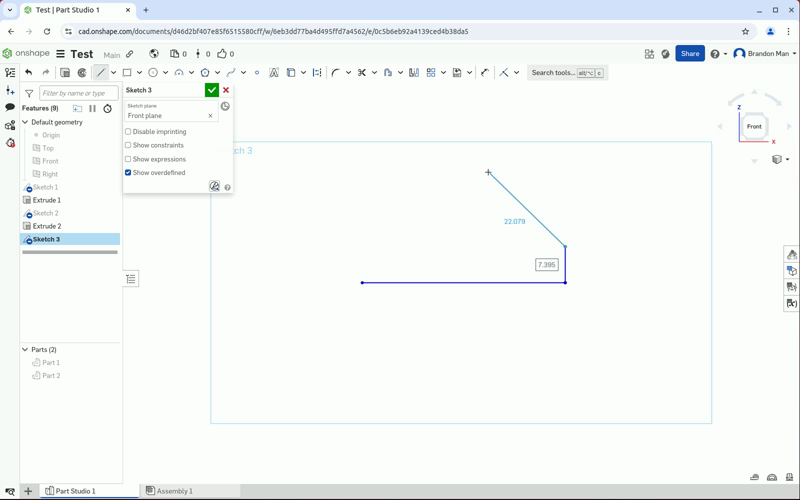
key_up(shift)
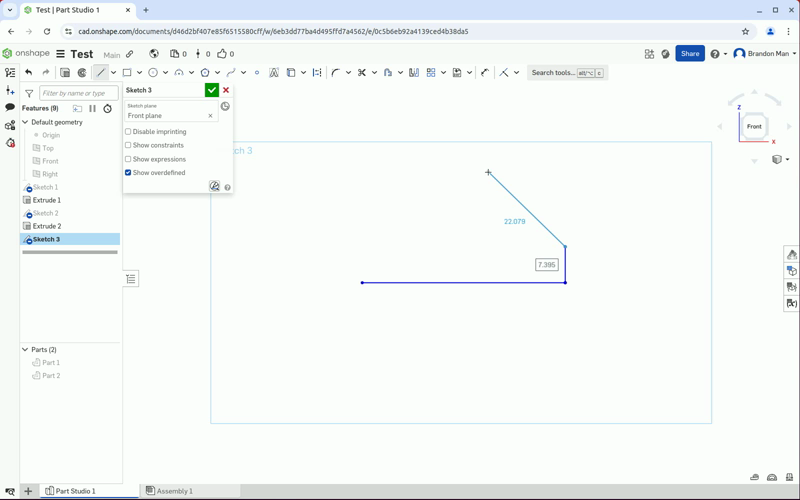
key_down(shift)
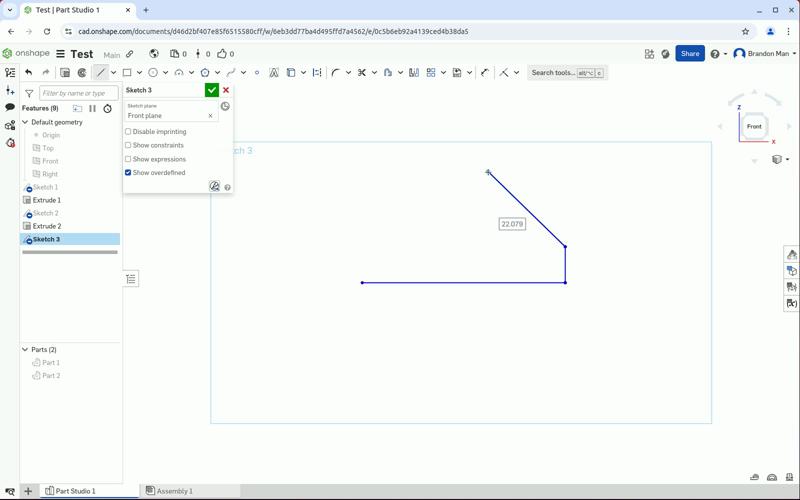
mouse_move(518, 171)
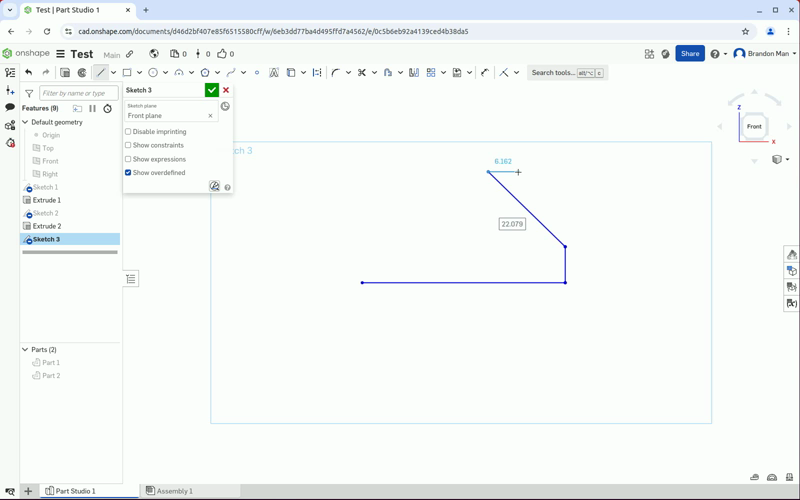
mouse_move(439, 171)
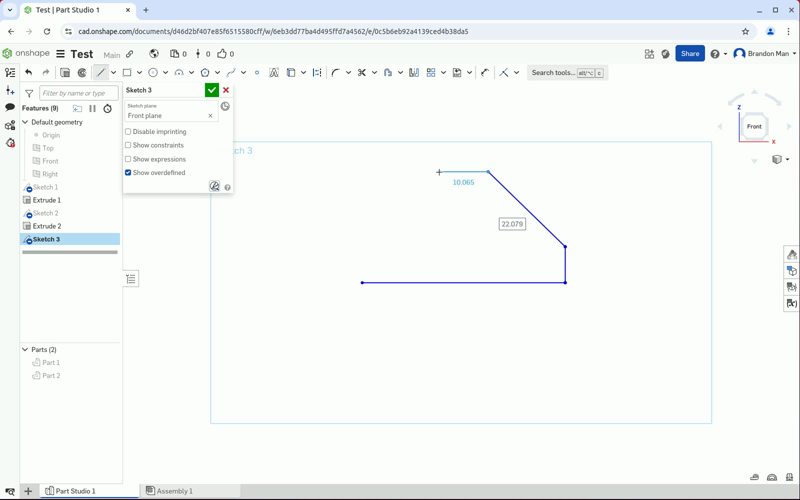
click(439, 171)
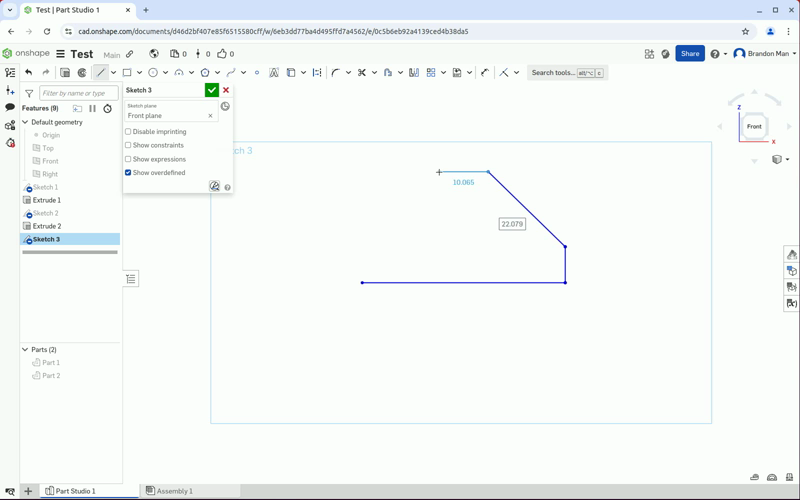
key_up(shift)
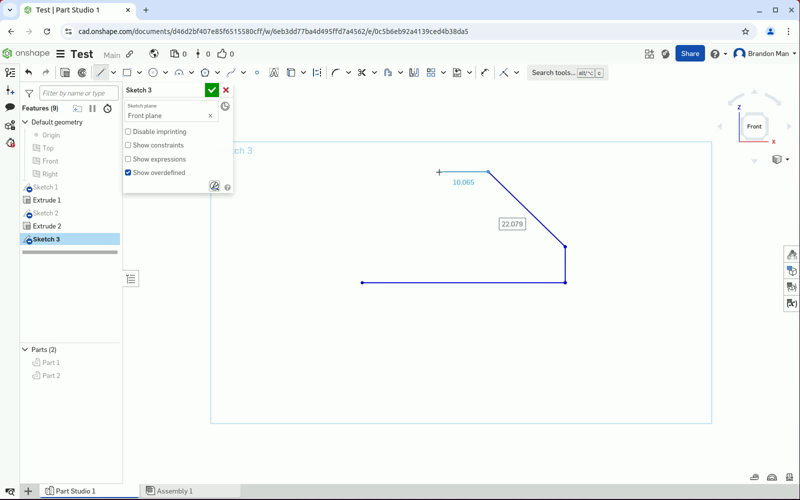
key_down(shift)
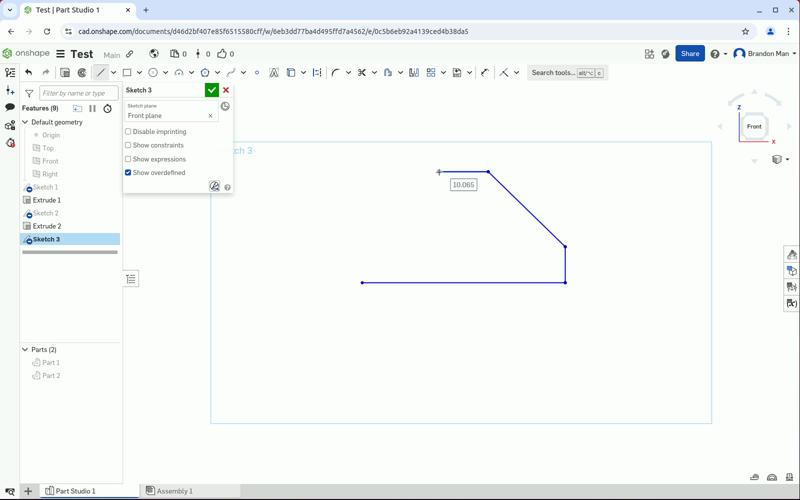
mouse_move(362, 246)
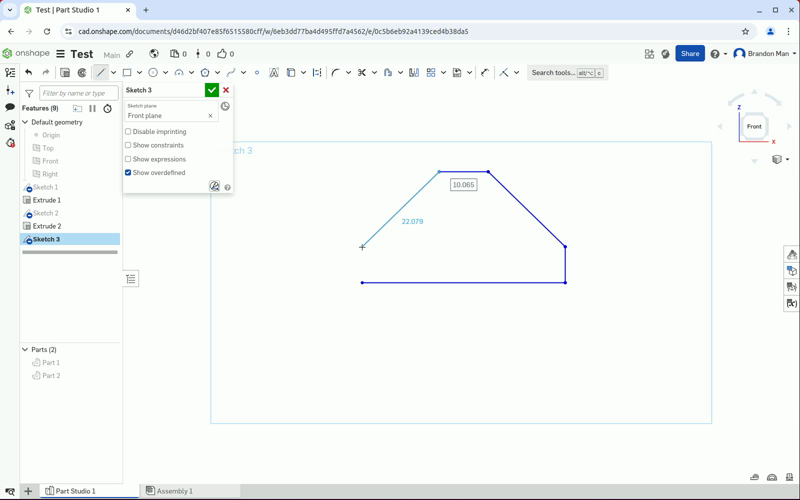
click(362, 246)
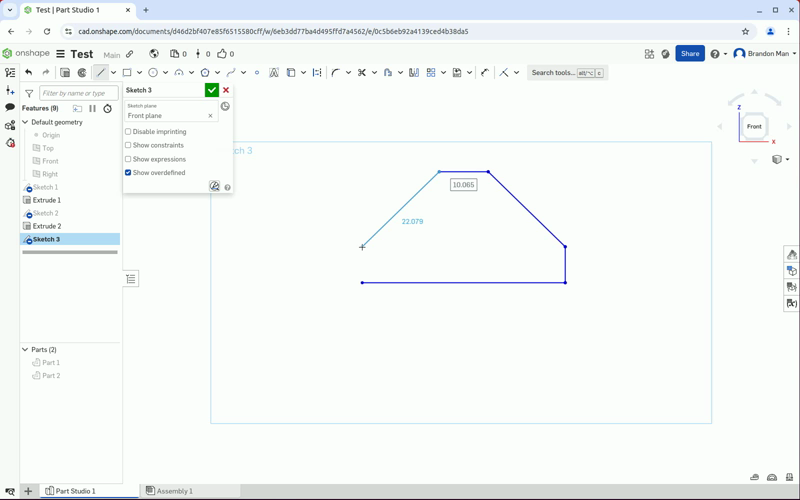
key_up(shift)
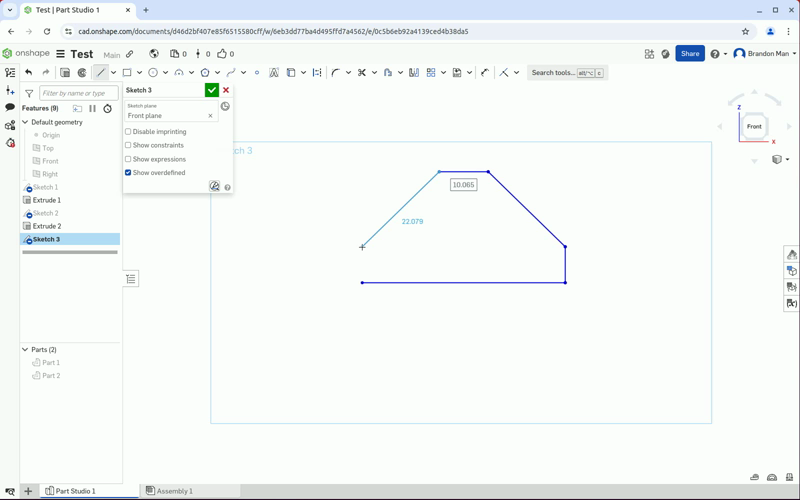
mouse_move(392, 246)
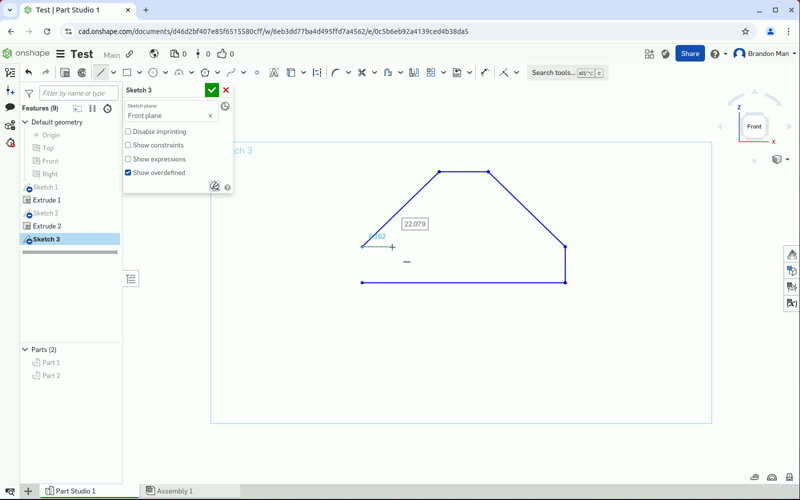
key_down(shift)
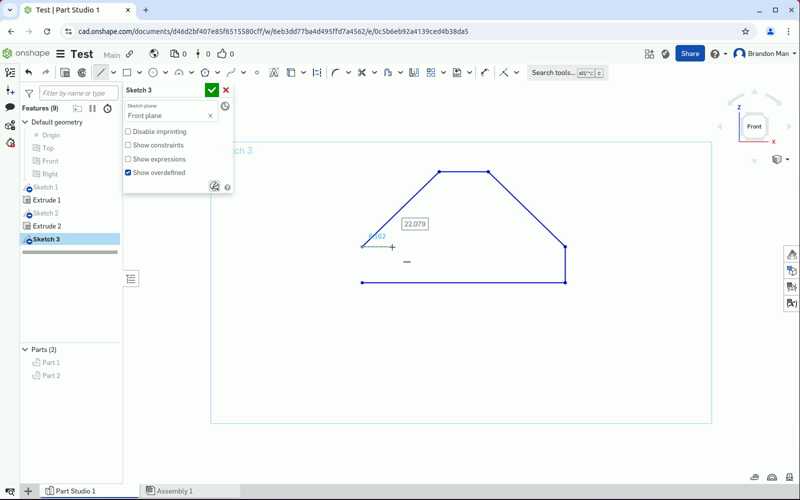
mouse_move(362, 282)
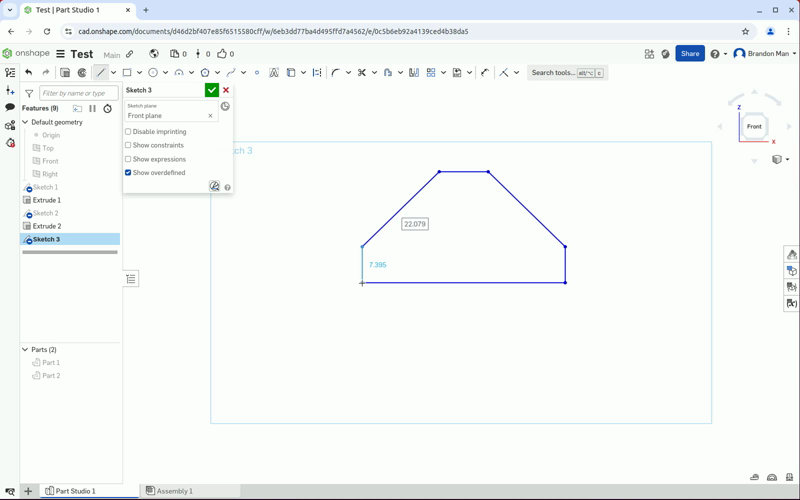
key_up(shift)
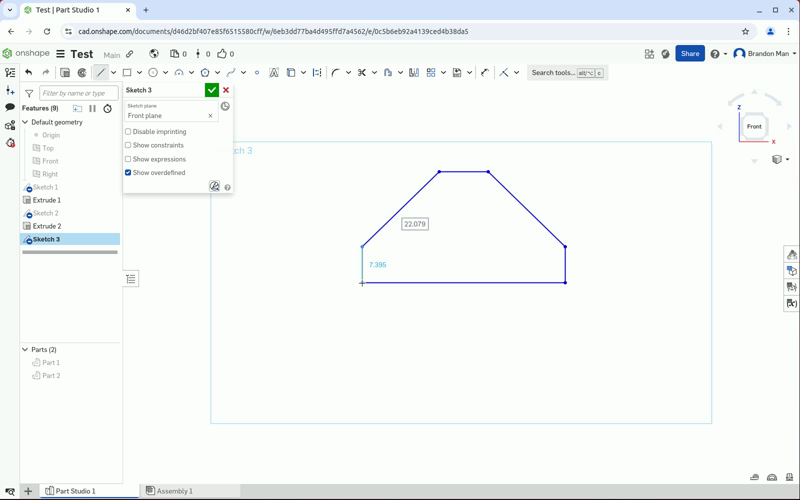
click(362, 282)
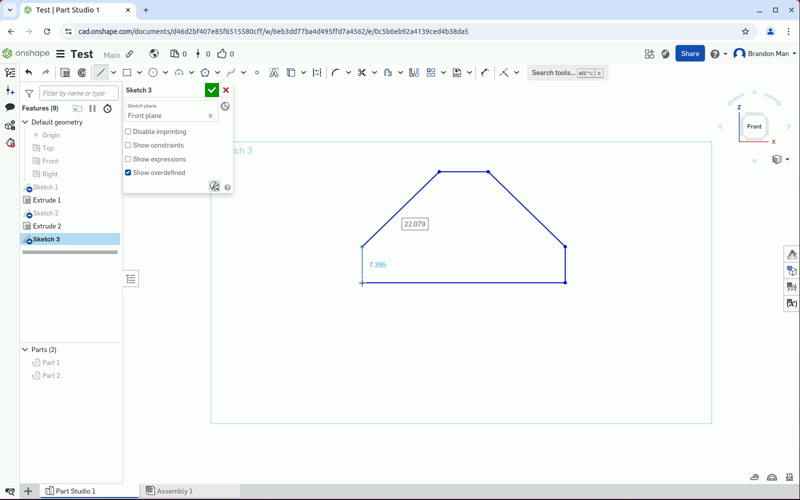
key(esc)
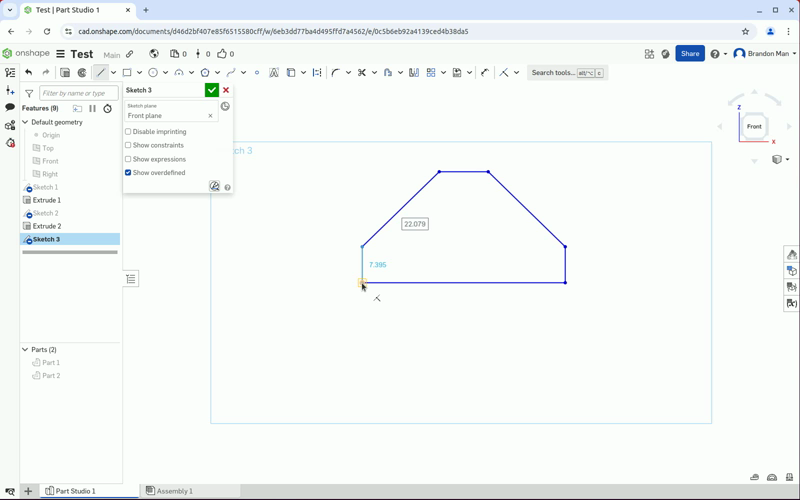
mouse_move(458, 211)
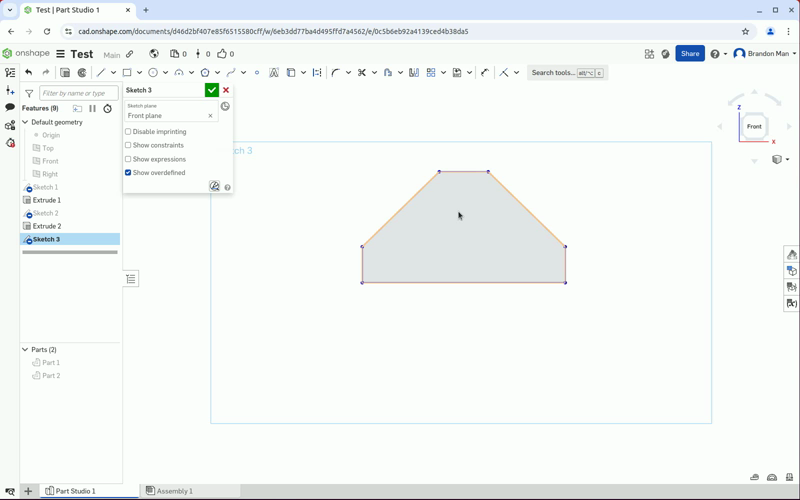
click(458, 211)
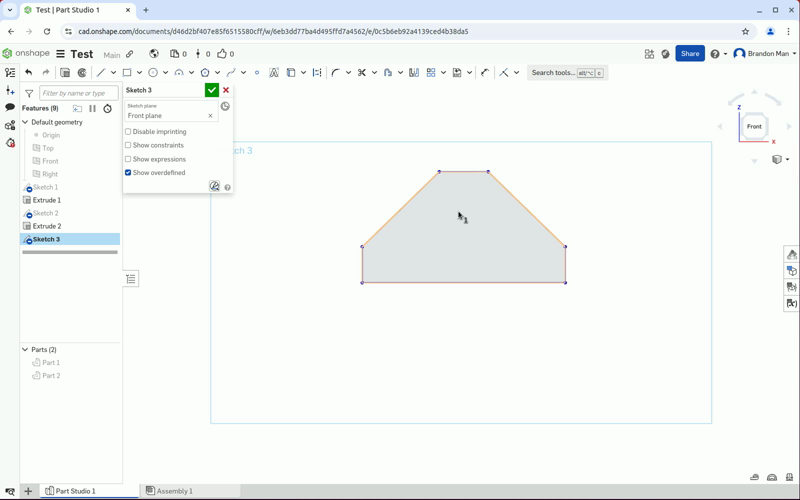
mouse_move(73, 352)
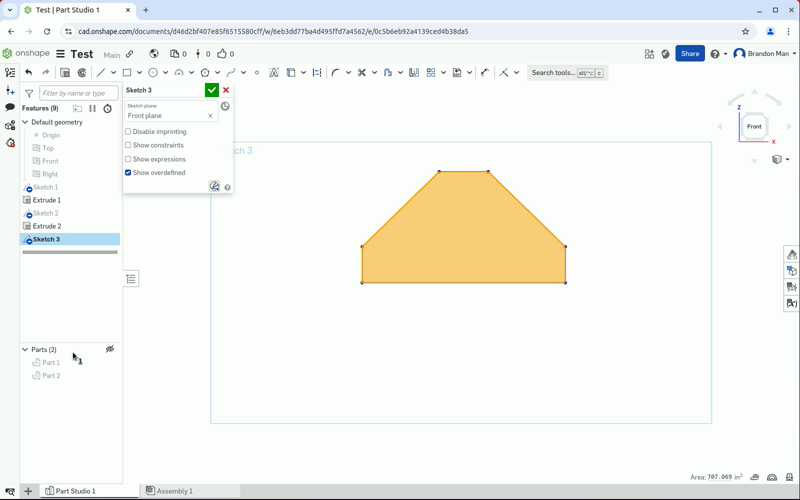
key(shift+y)
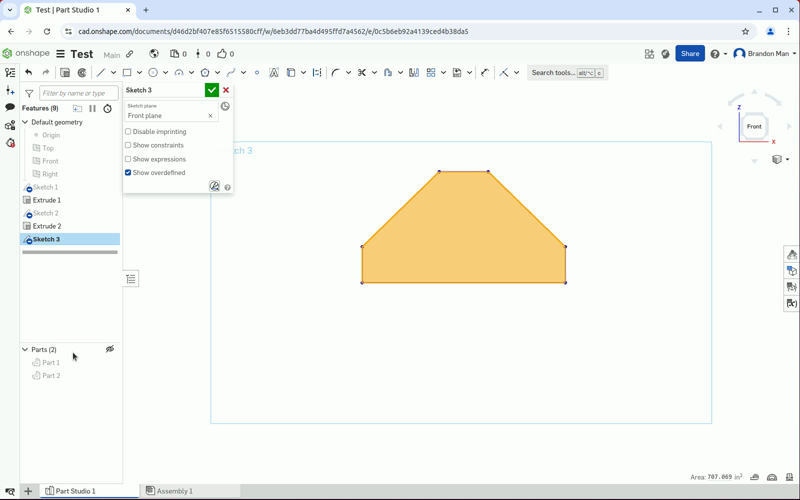
key(shift+e)
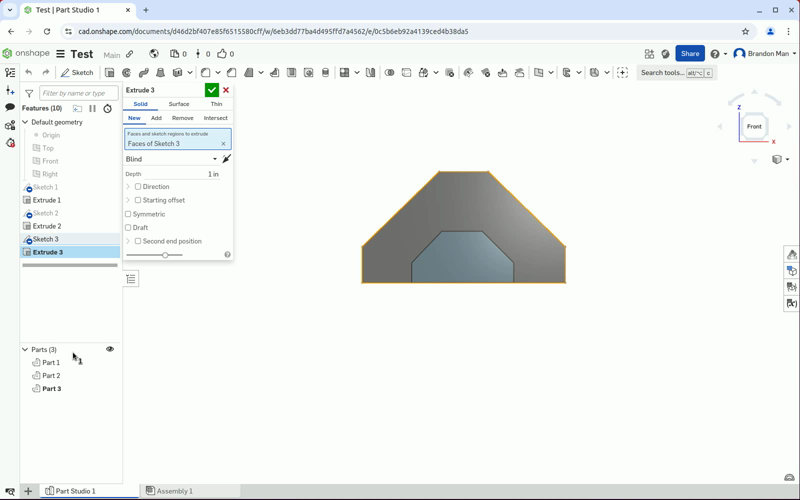
mouse_move(143, 106)
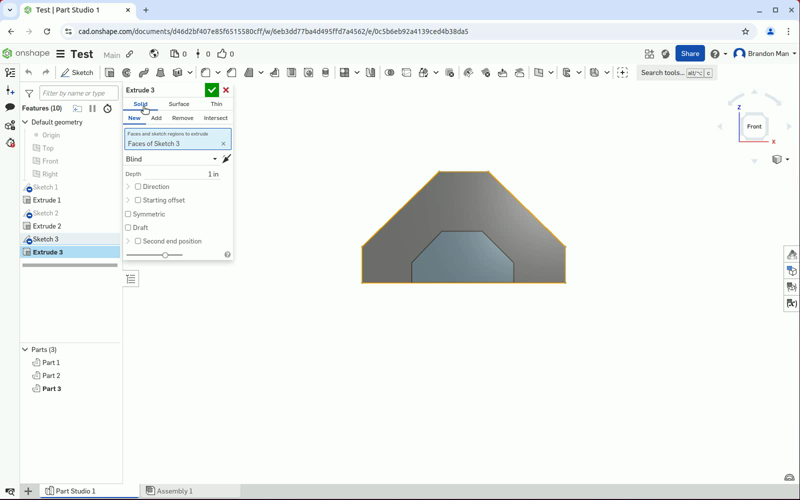
click(143, 106)
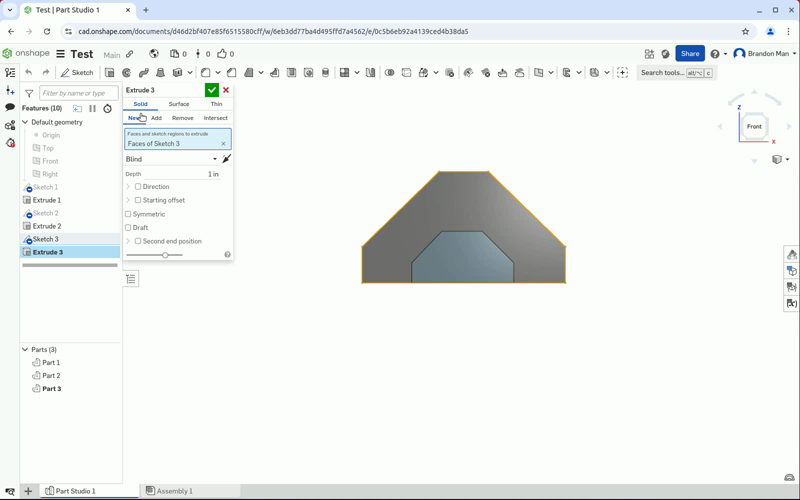
mouse_move(137, 120)
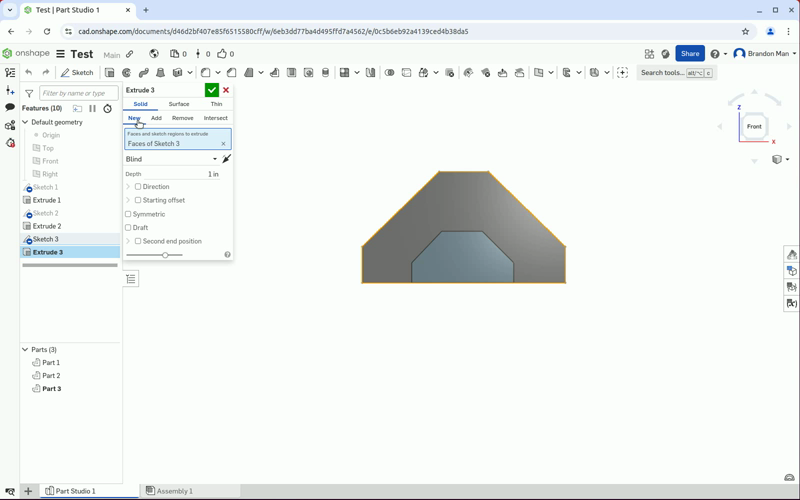
click(137, 120)
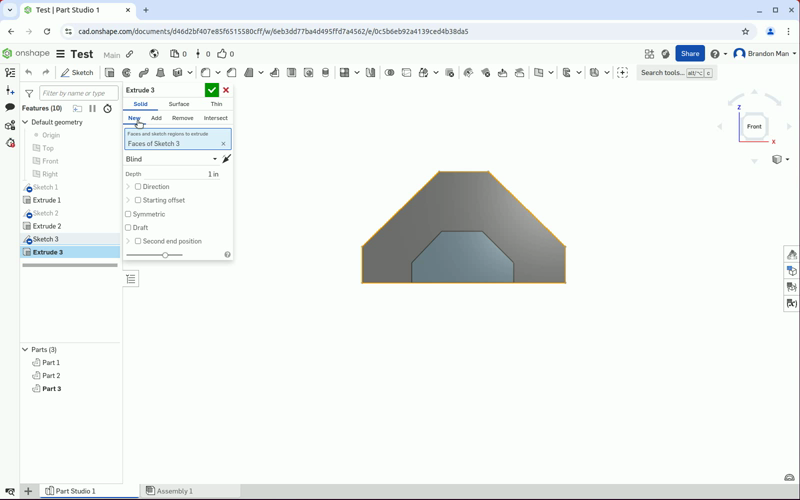
key(tab, 4)
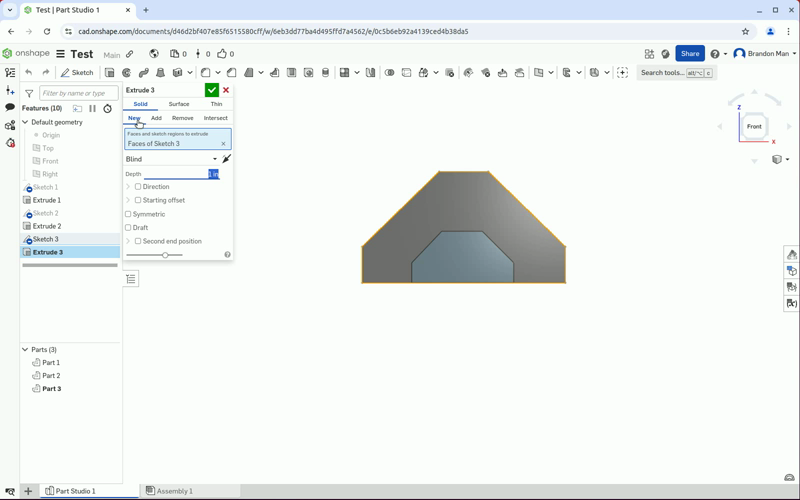
text(4.092)
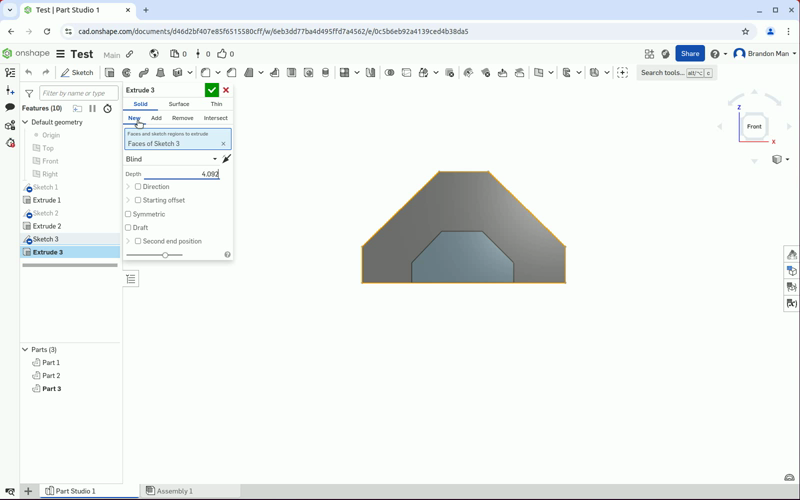
key(enter)
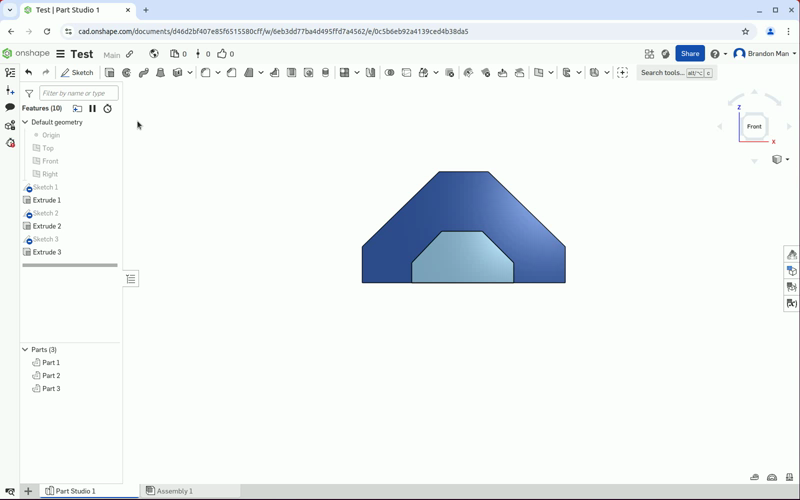
key(shift+h)
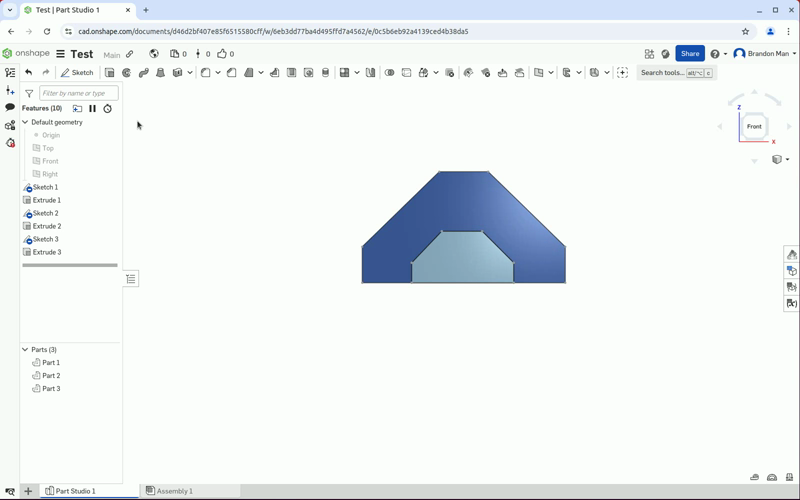
key(shift+h)
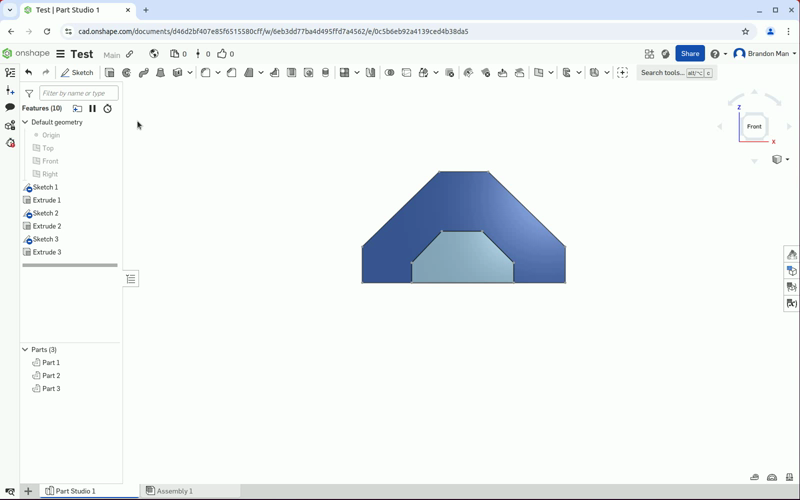
key(shift+7)
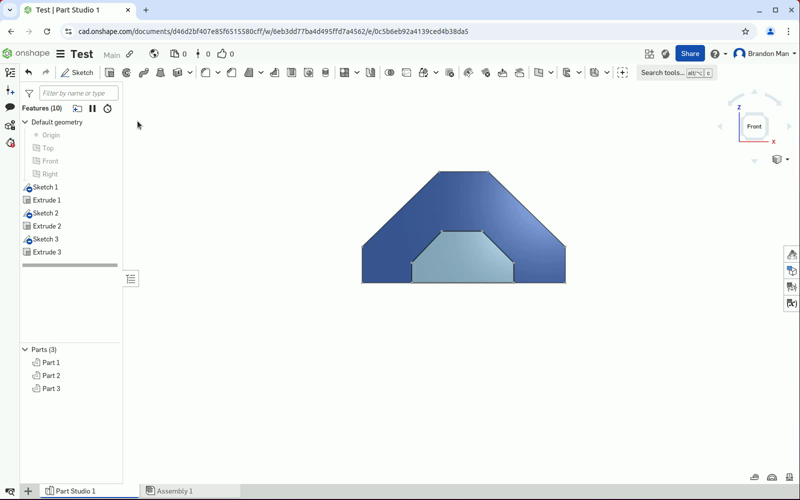
key(left, 2)
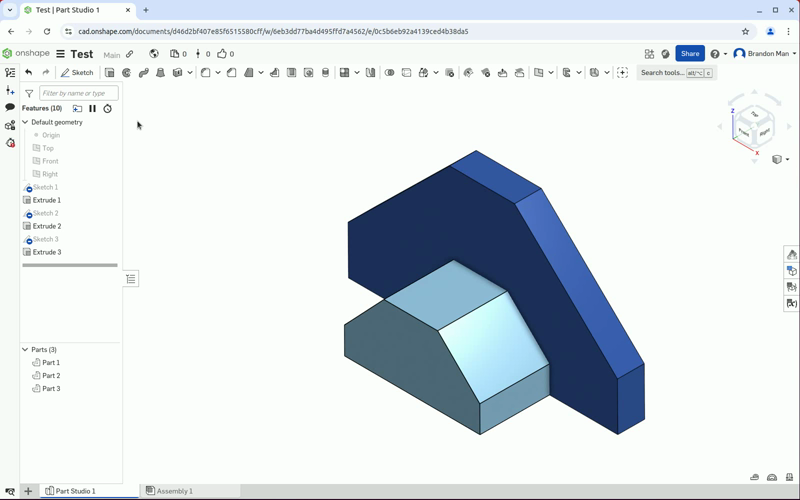
key(down, 2)
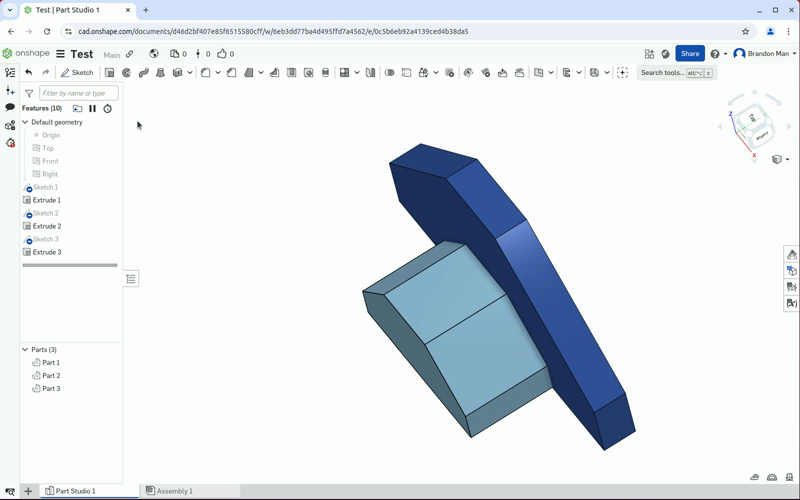
key(up, 2)
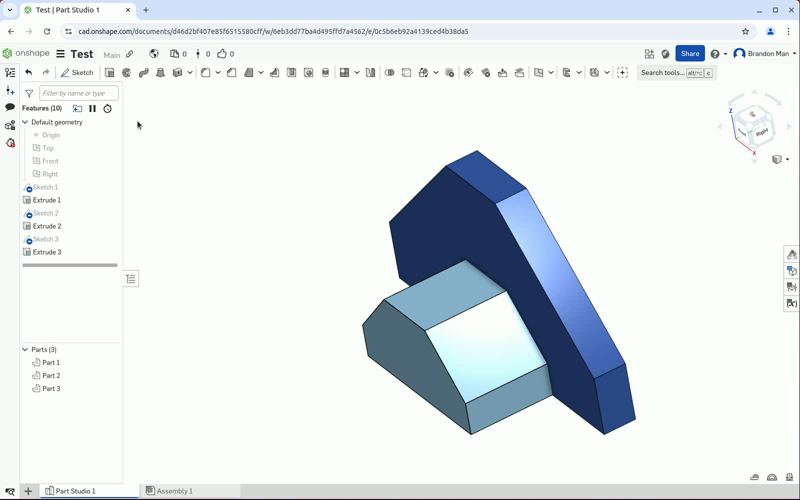
key(right, 2)
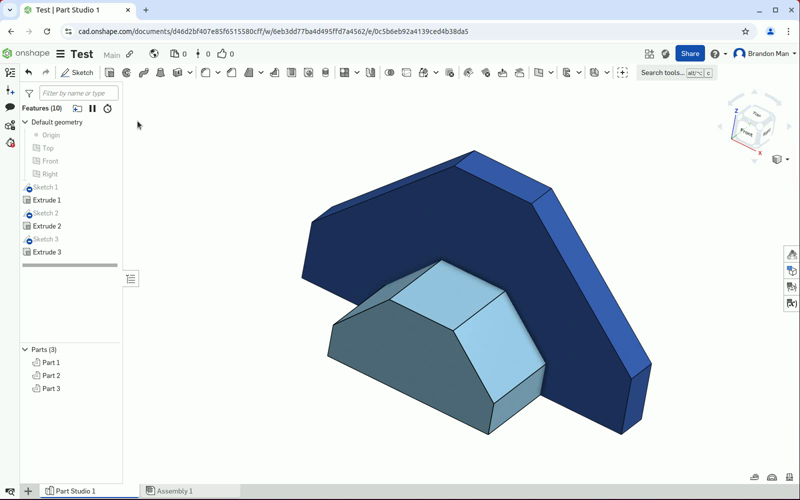
mouse_move(73, 189)
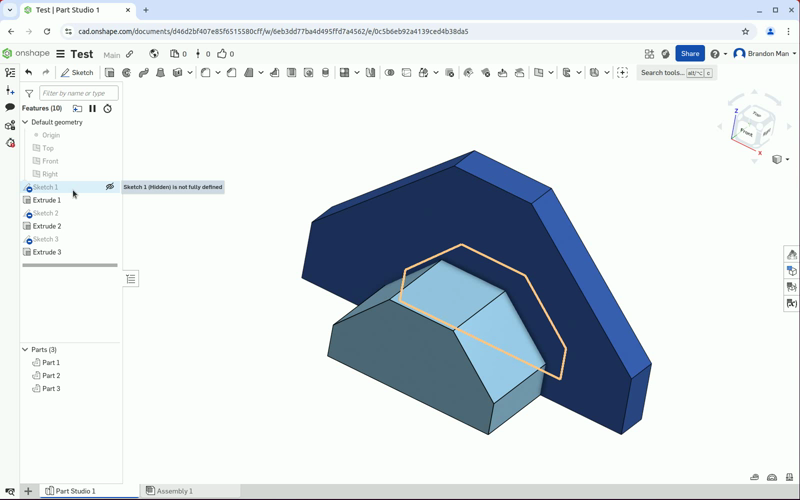
click(73, 189)